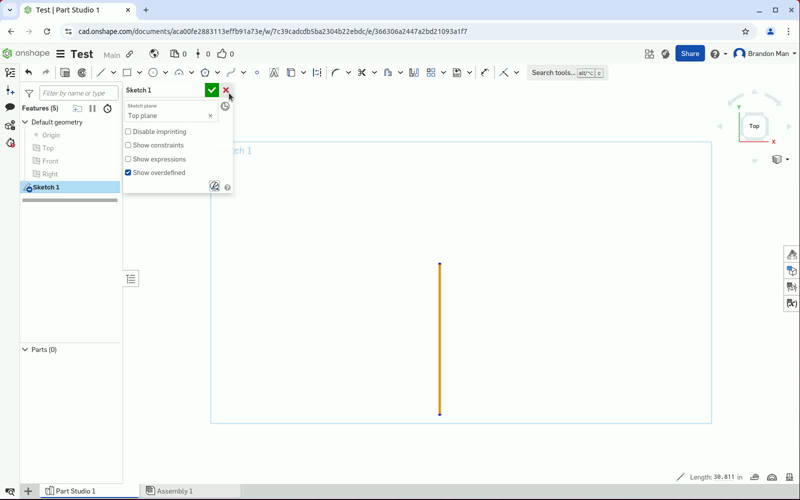
key(shift+h)
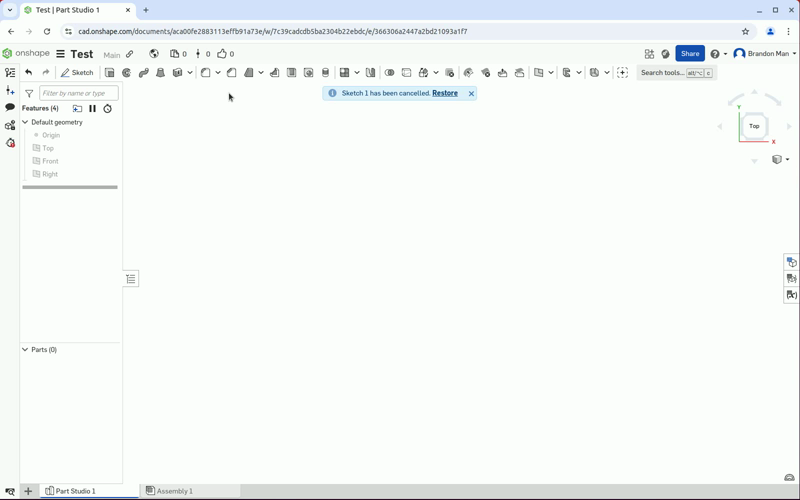
mouse_move(73, 352)
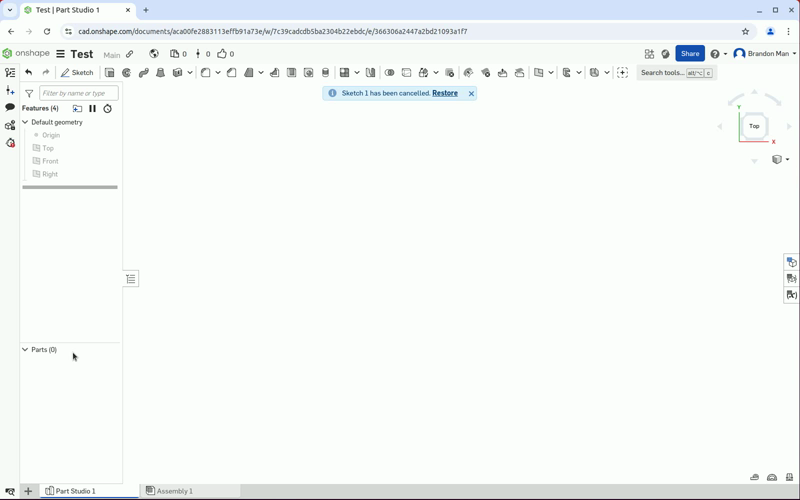
key(y)
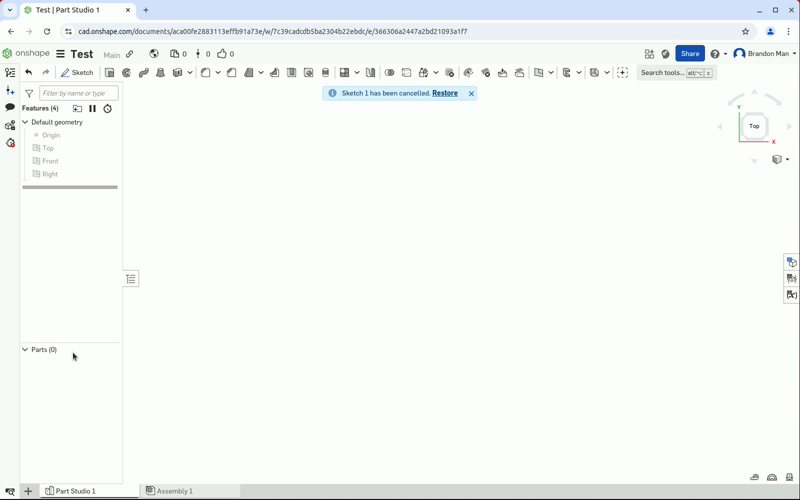
key(shift+p)
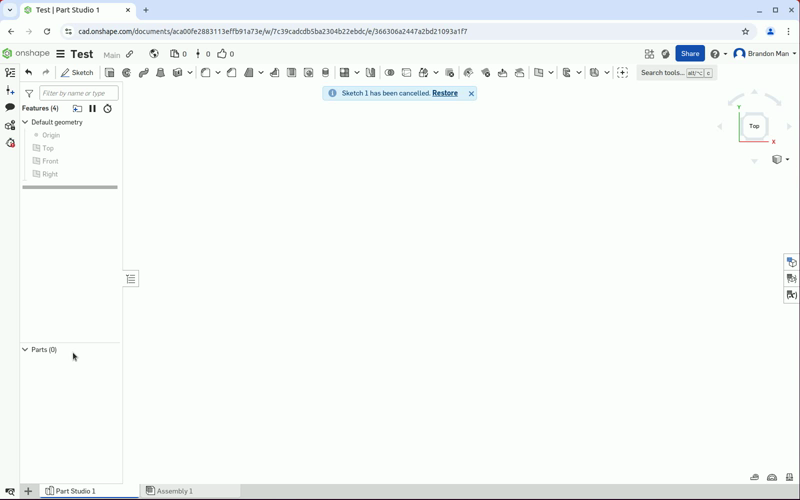
key(space)
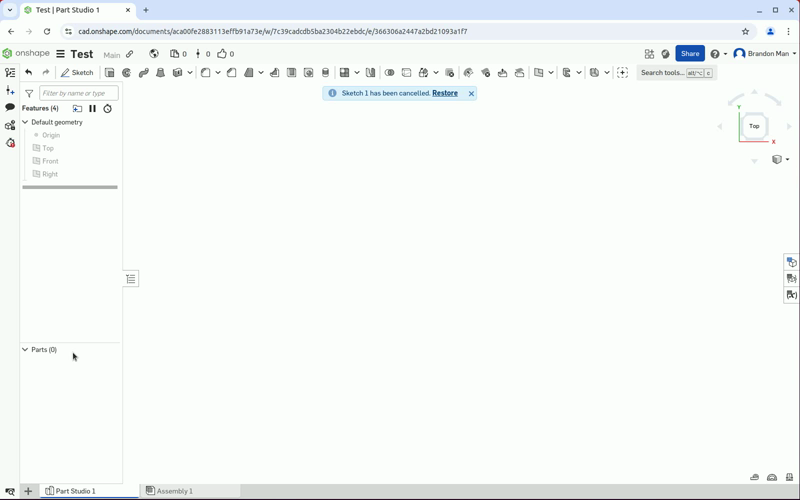
key_down(shift)
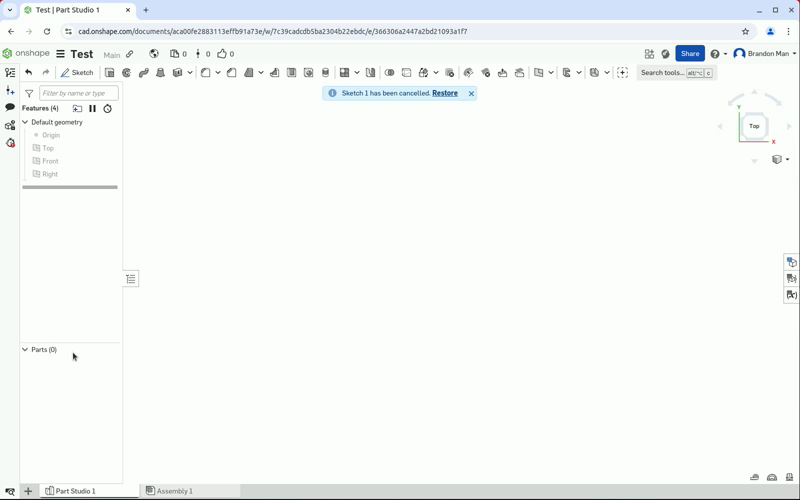
key(up)
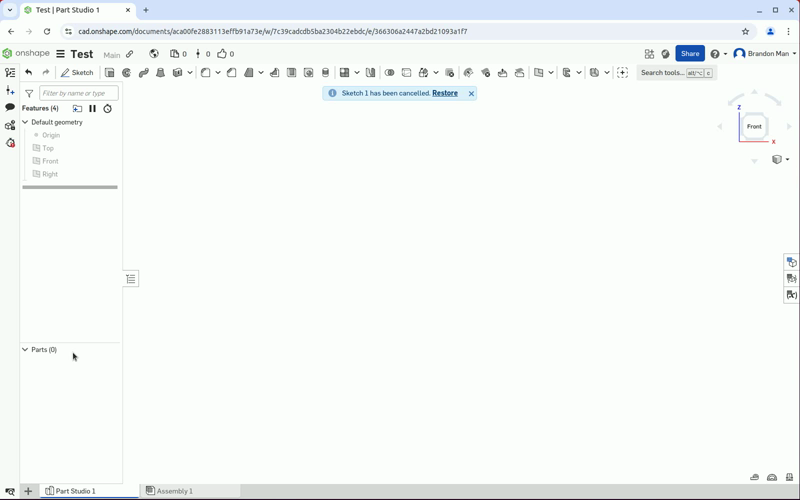
key_up(shift)
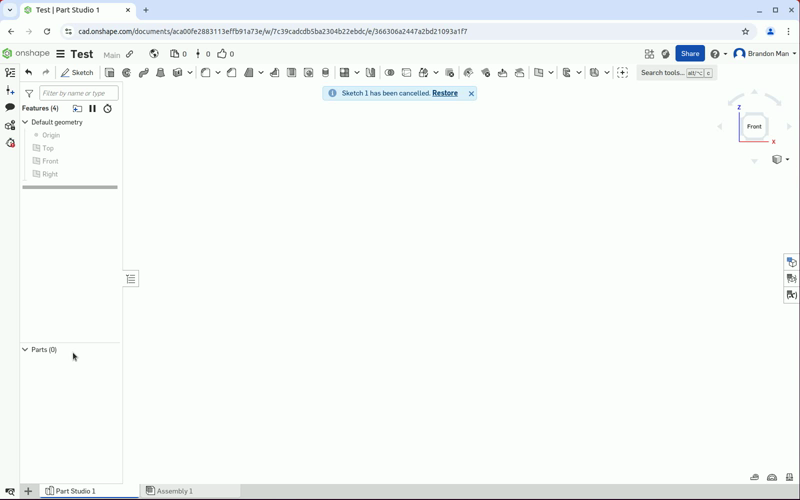
mouse_move(73, 352)
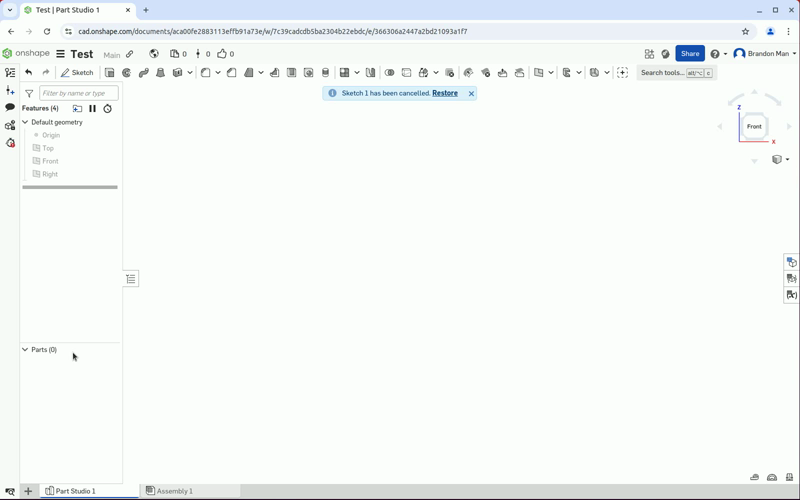
key(shift+y)
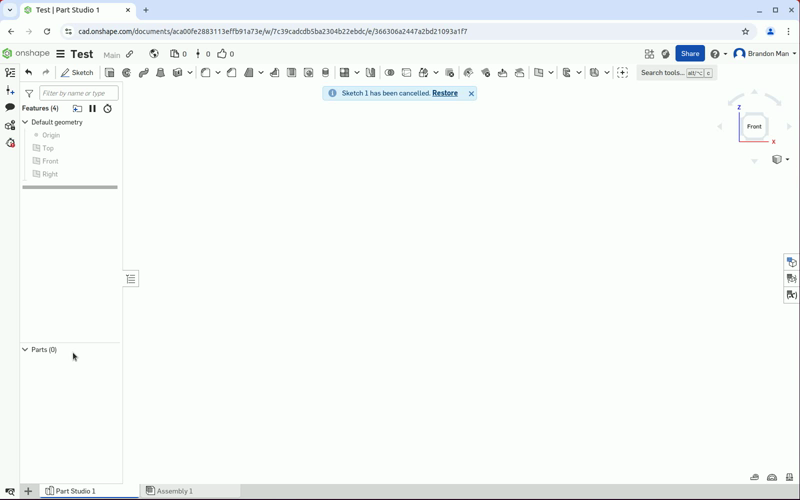
key(shift+s)
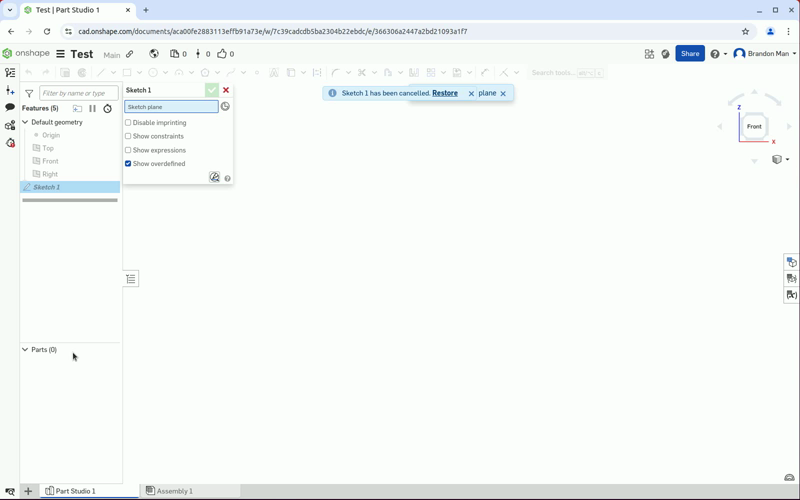
mouse_move(73, 163)
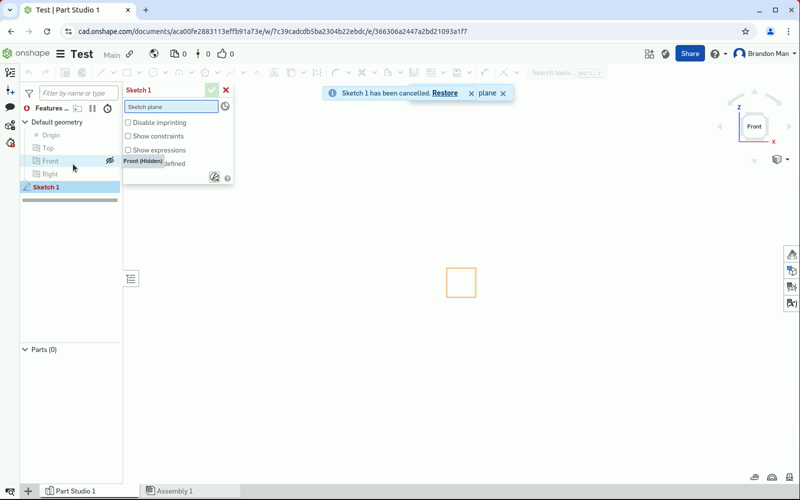
click(73, 163)
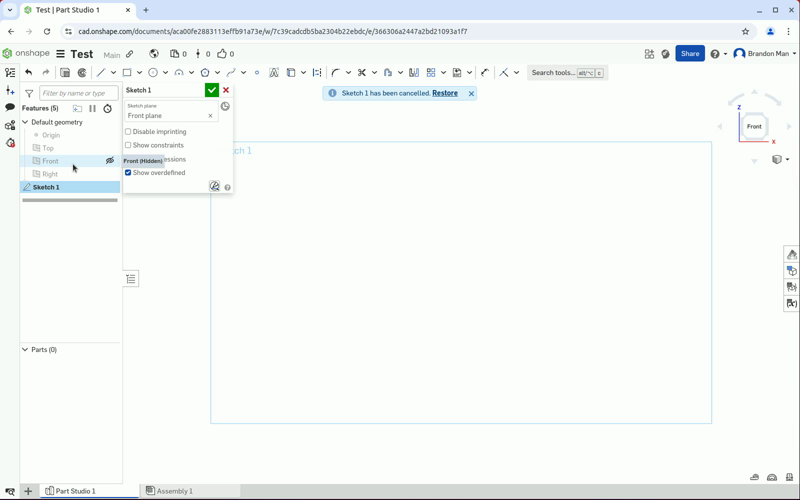
mouse_move(73, 352)
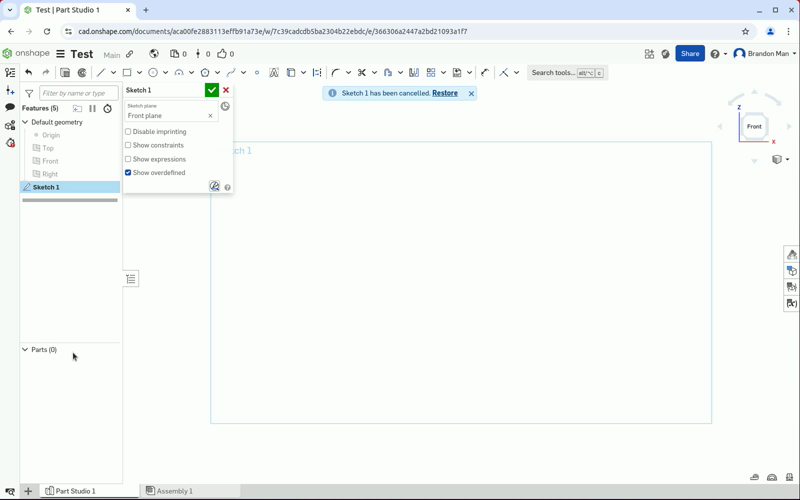
key(y)
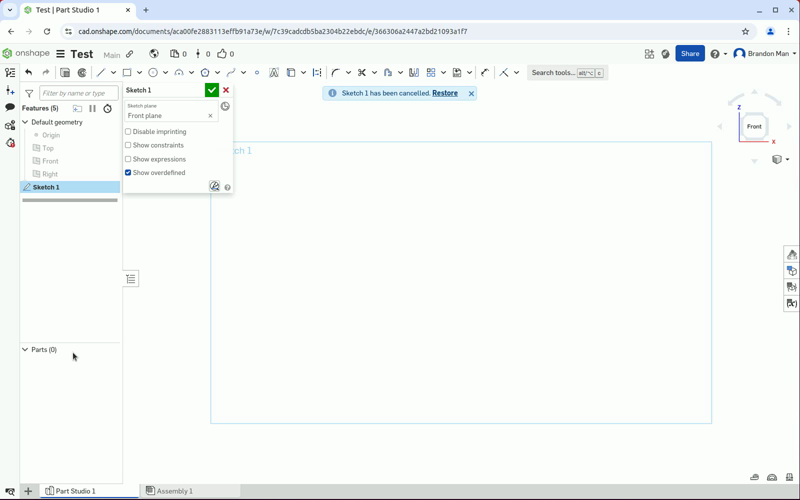
key(l)
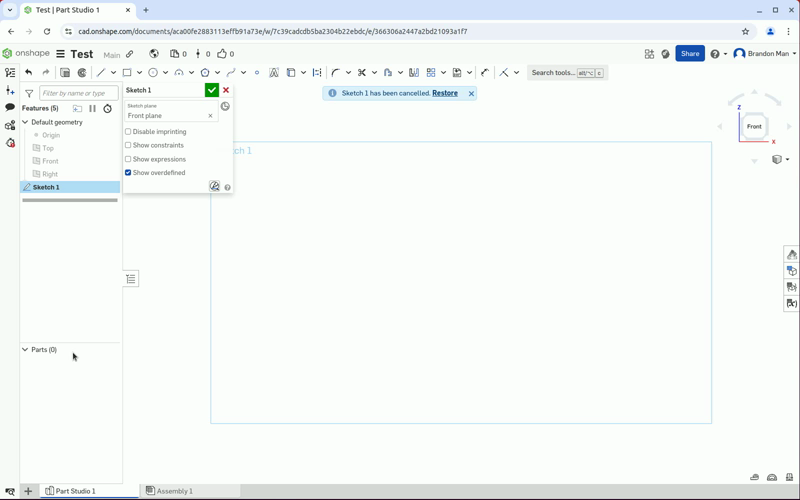
key_down(shift)
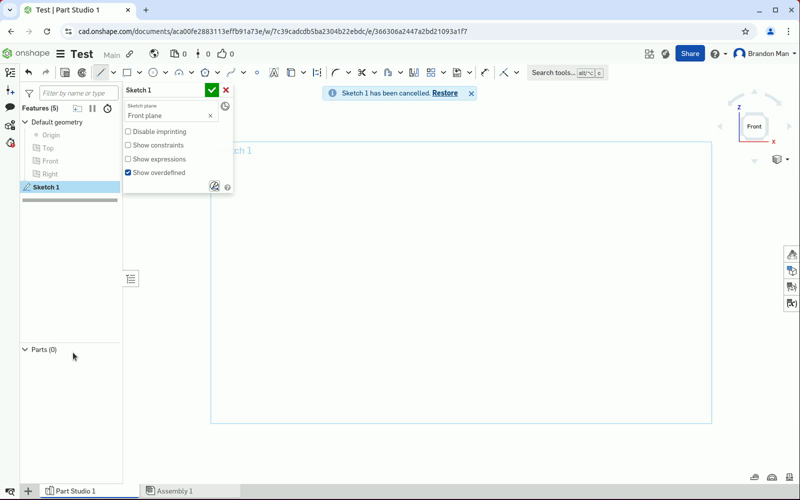
mouse_move(348, 315)
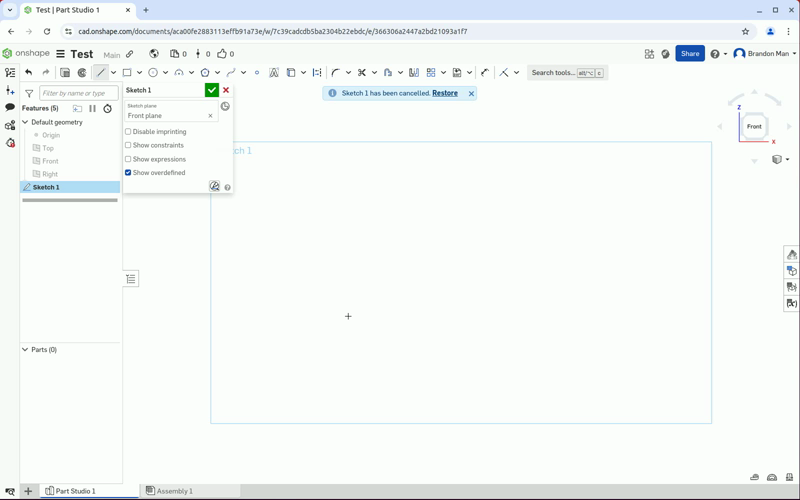
click(348, 315)
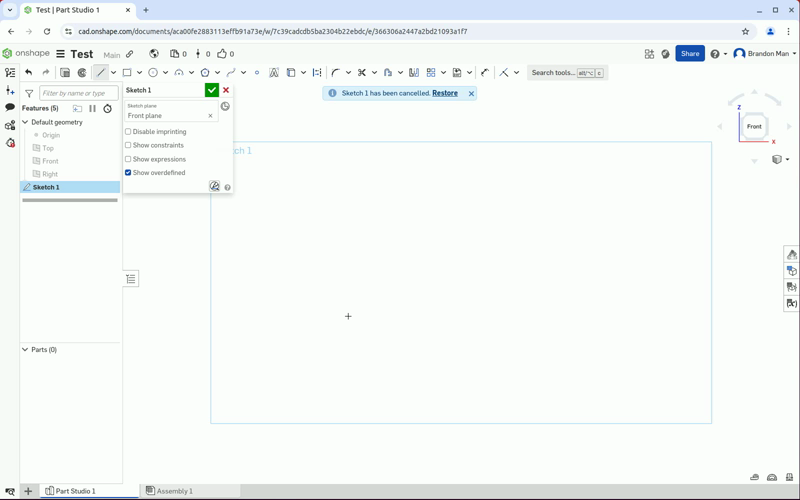
key_up(shift)
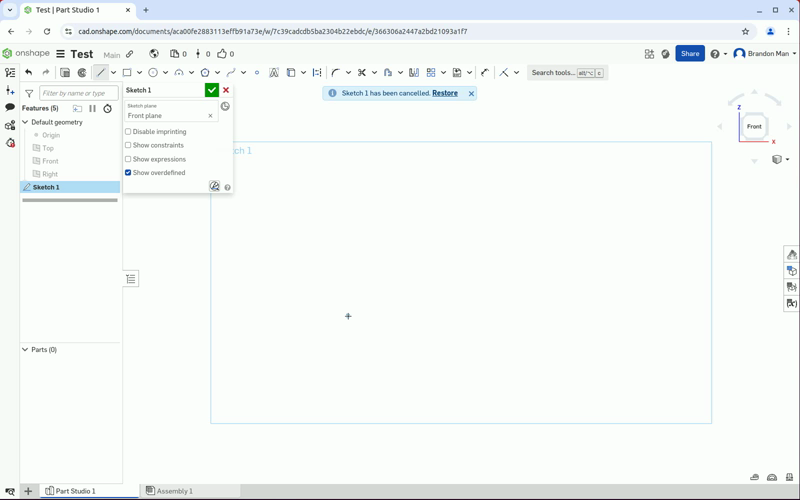
key_down(shift)
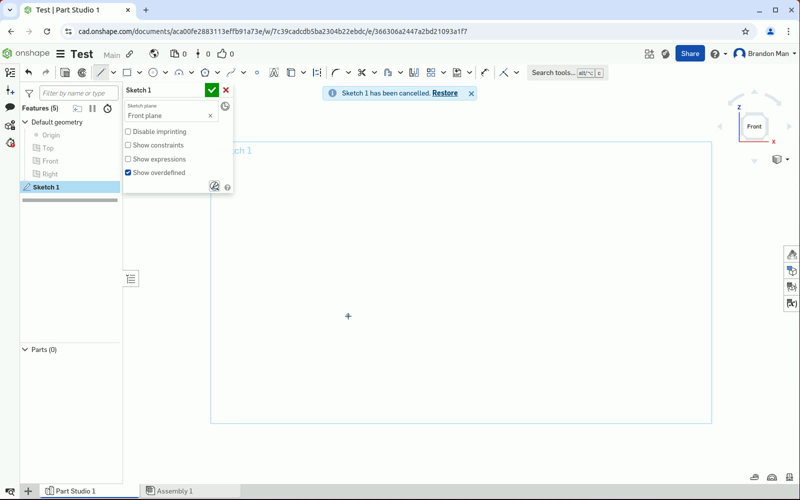
mouse_move(572, 315)
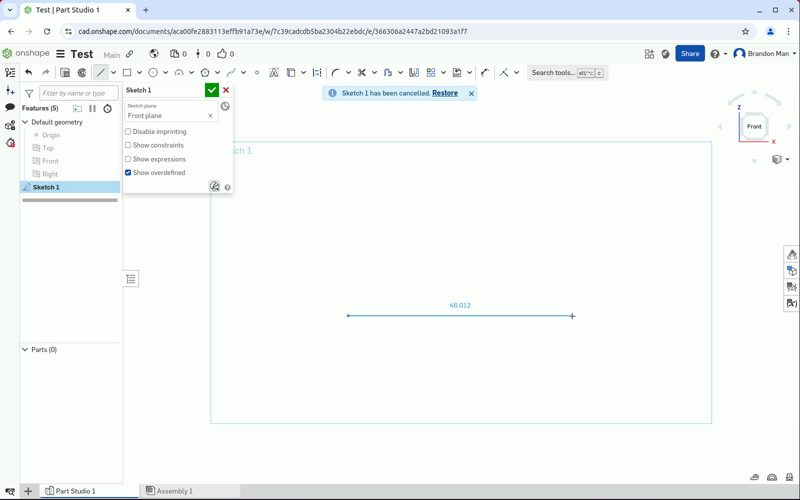
click(572, 315)
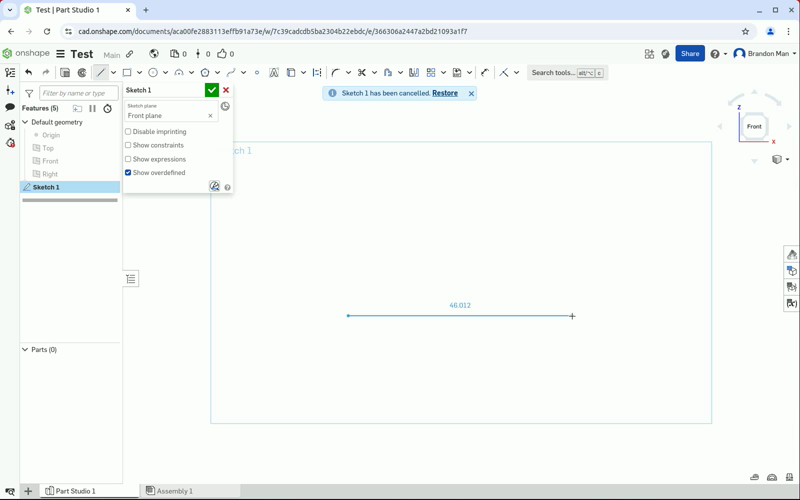
key_up(shift)
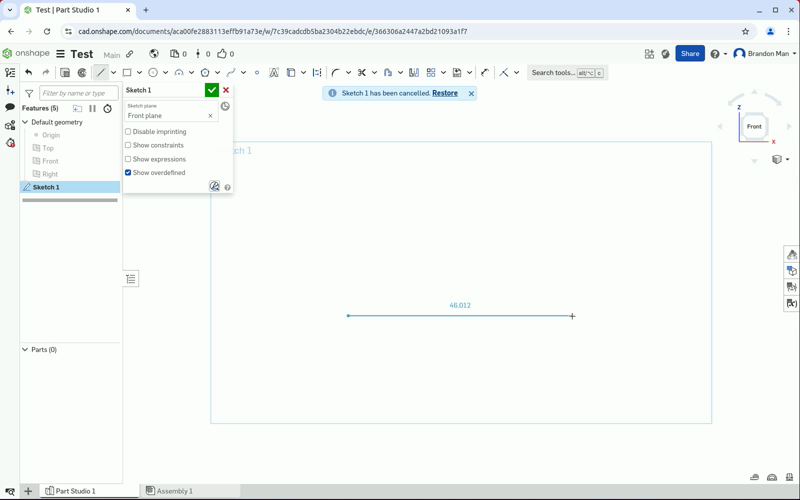
key_down(shift)
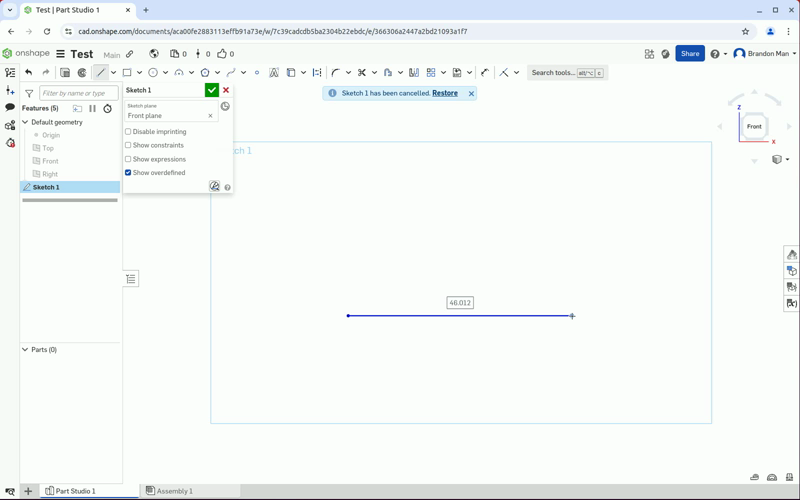
mouse_move(572, 249)
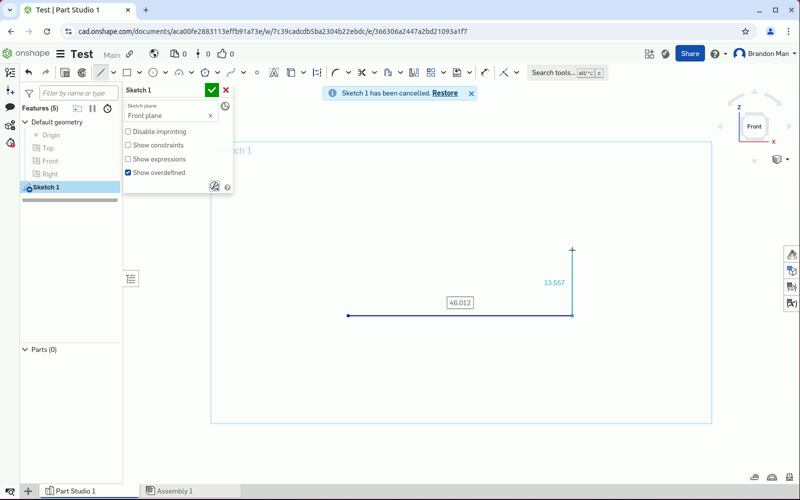
click(572, 249)
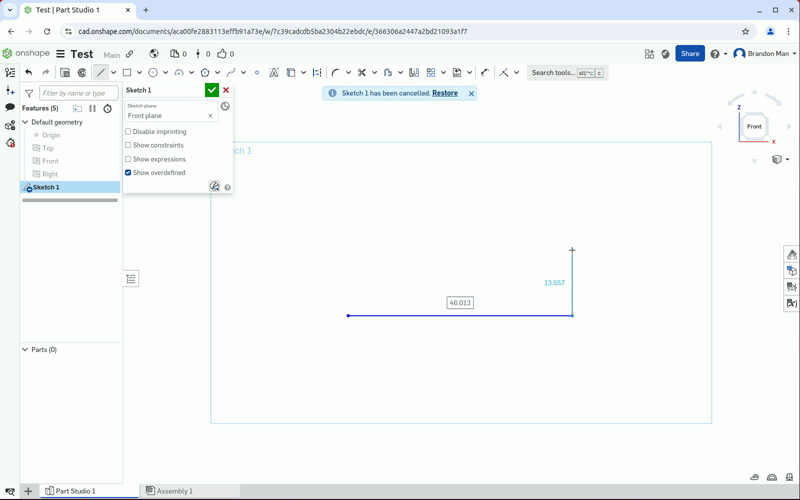
key_up(shift)
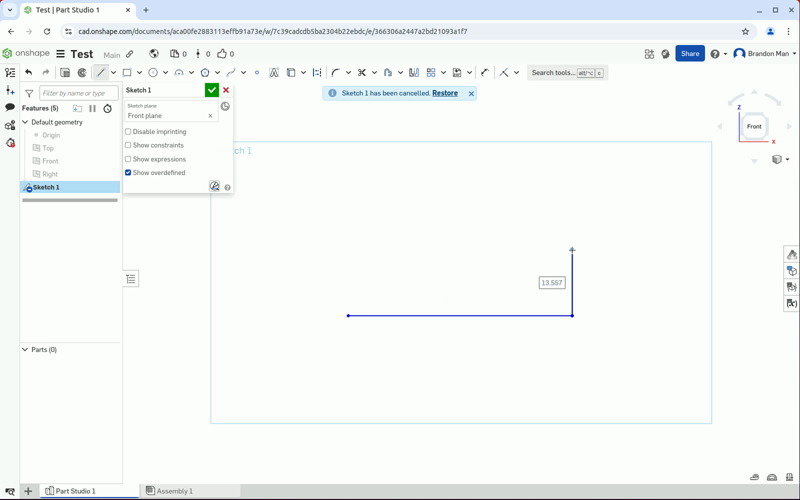
key_down(shift)
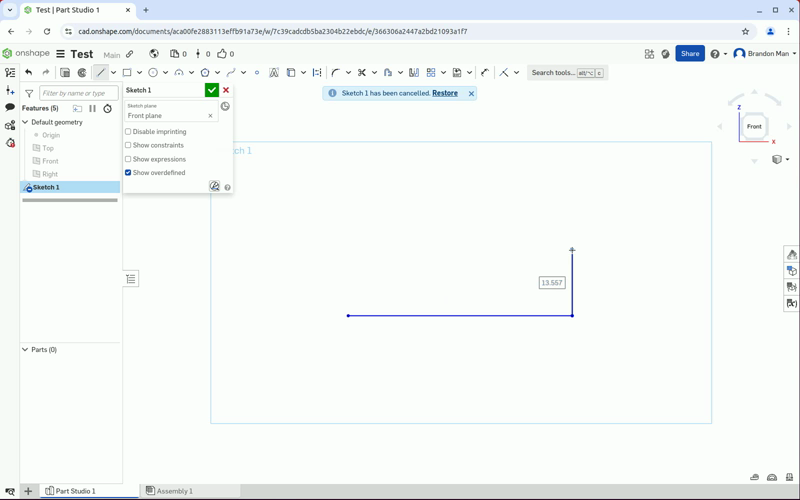
mouse_move(400, 249)
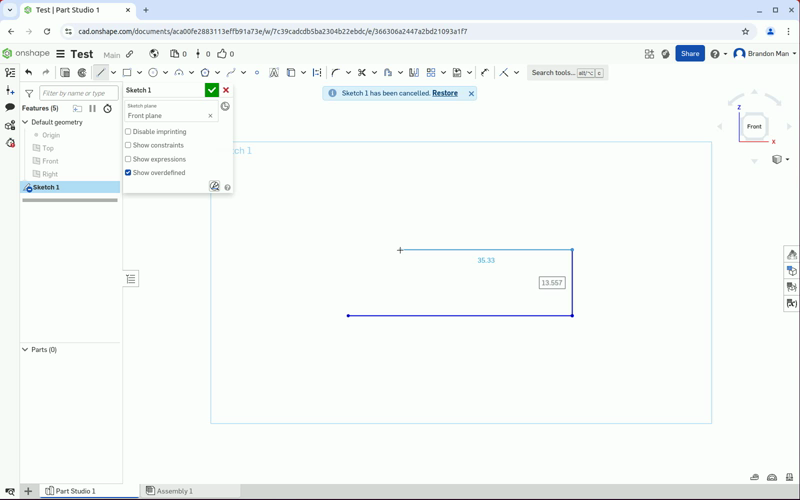
click(400, 249)
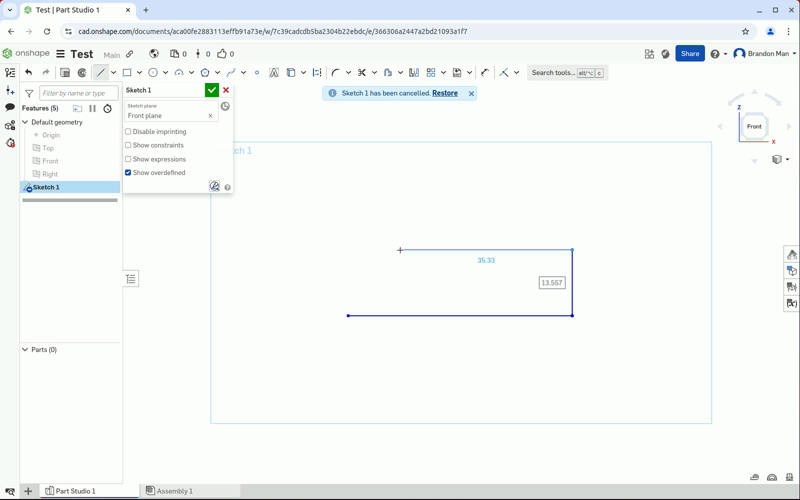
key_up(shift)
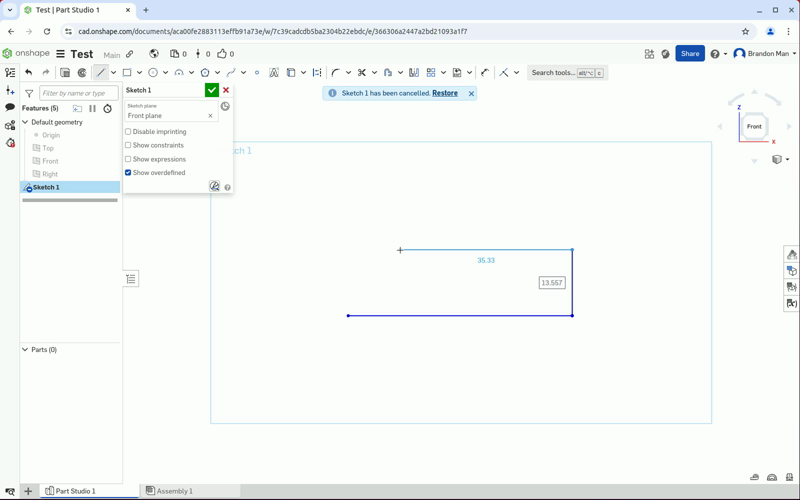
key_down(shift)
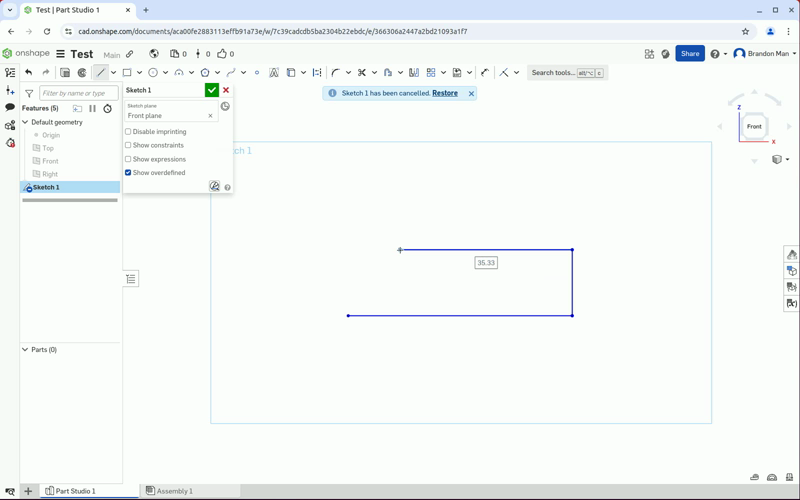
mouse_move(430, 249)
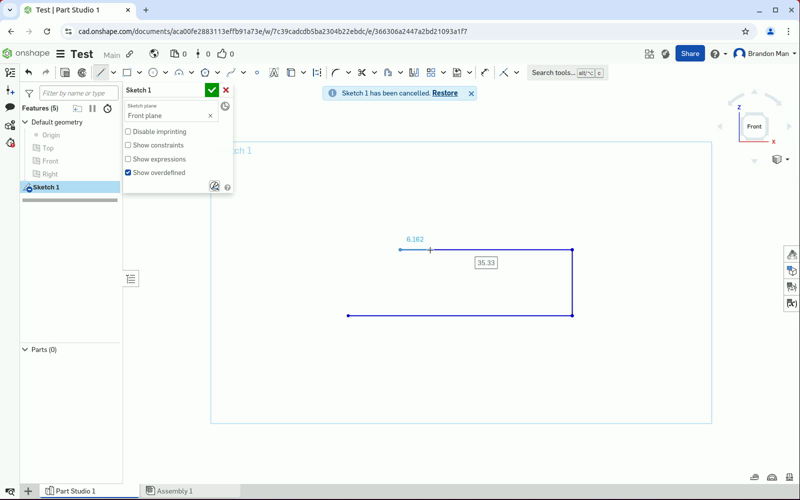
mouse_move(348, 249)
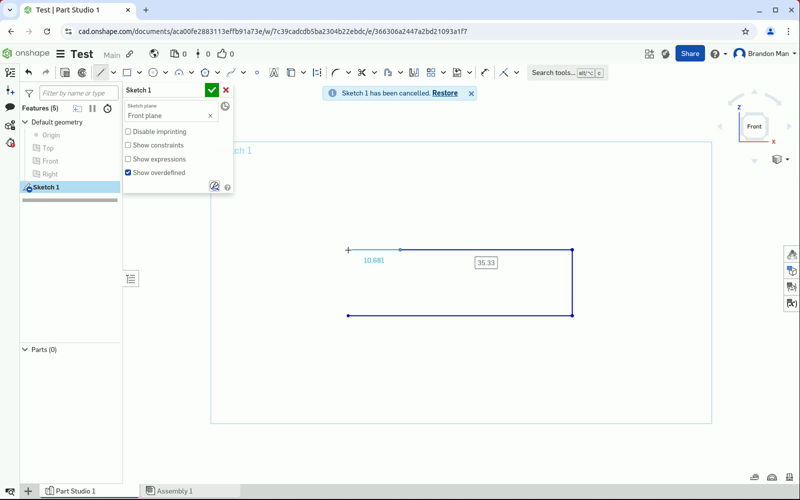
click(348, 249)
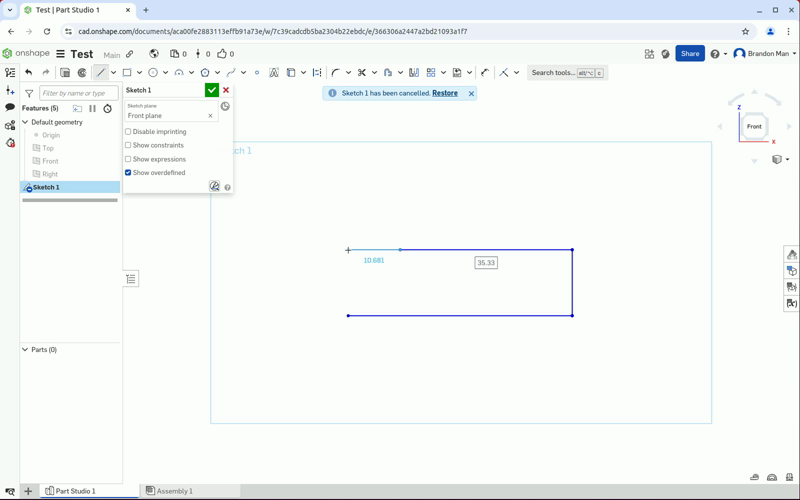
key_up(shift)
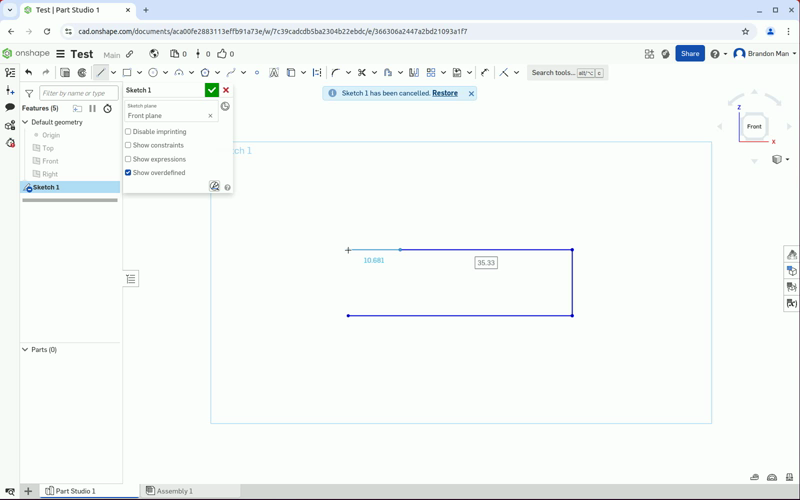
key_down(shift)
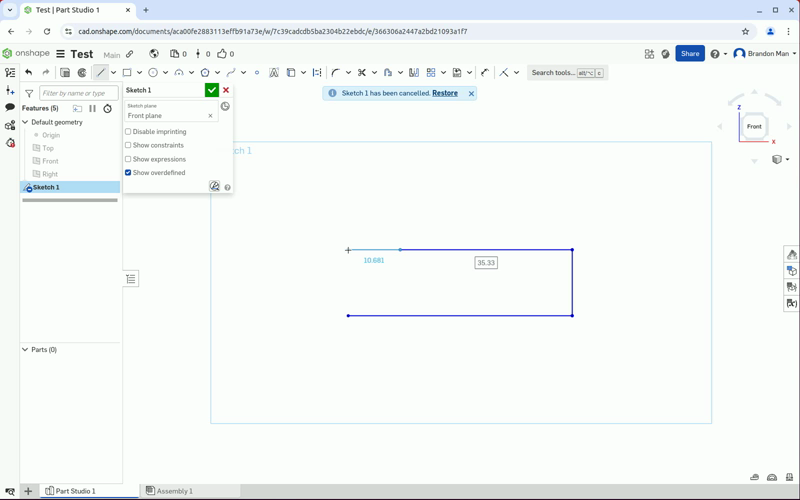
mouse_move(348, 315)
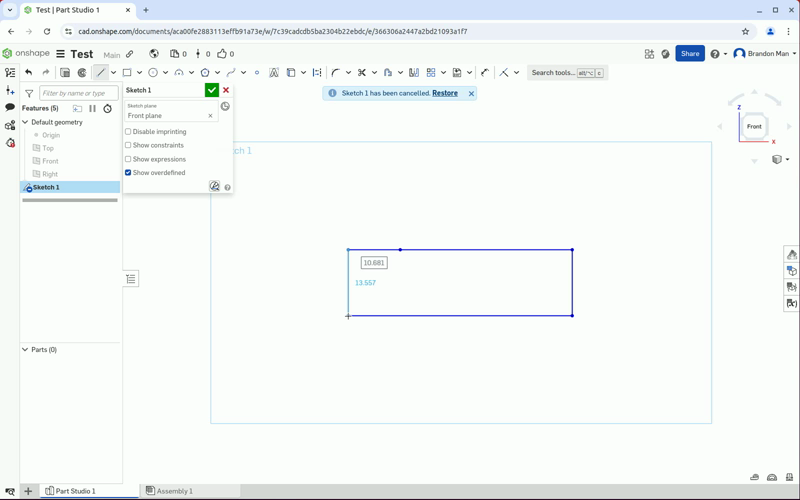
key_up(shift)
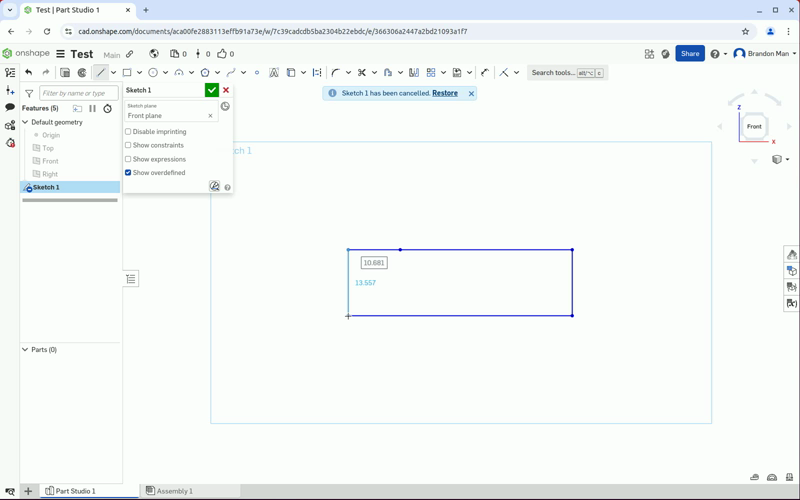
click(348, 315)
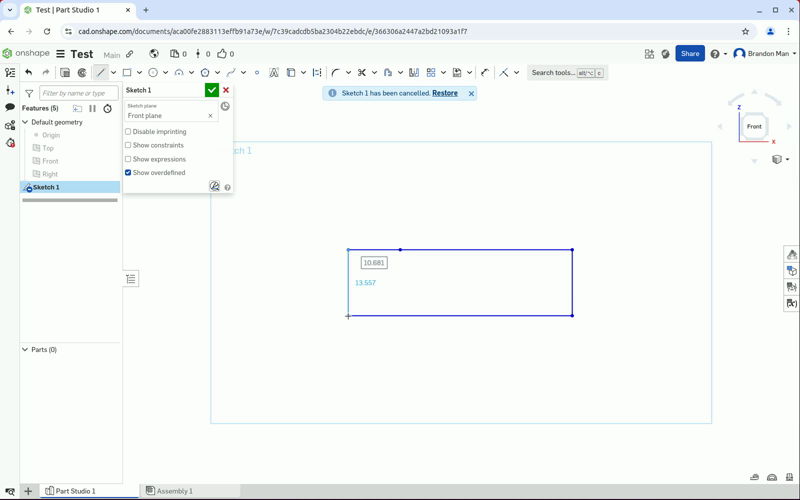
key(esc)
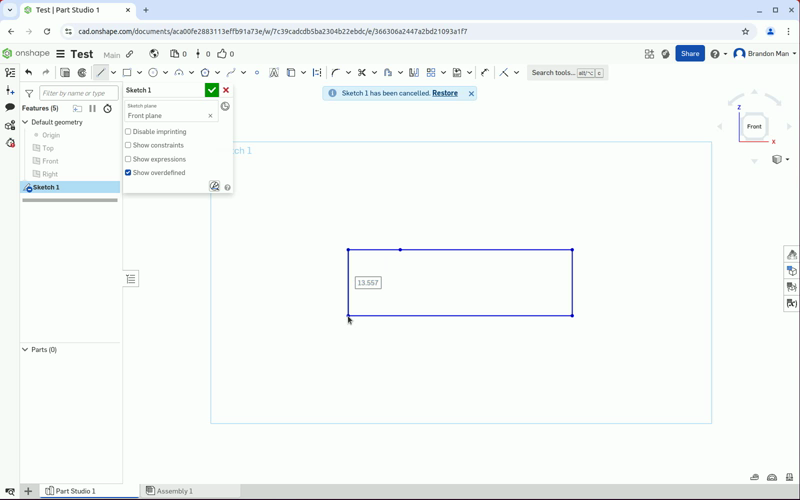
mouse_move(546, 285)
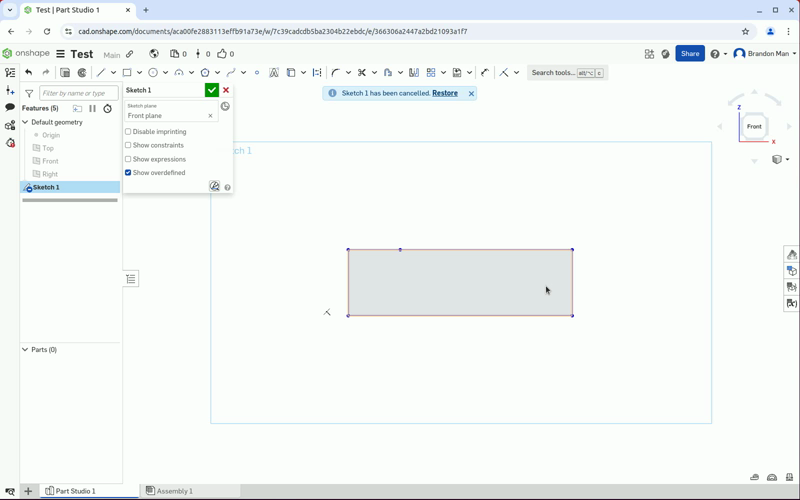
click(546, 285)
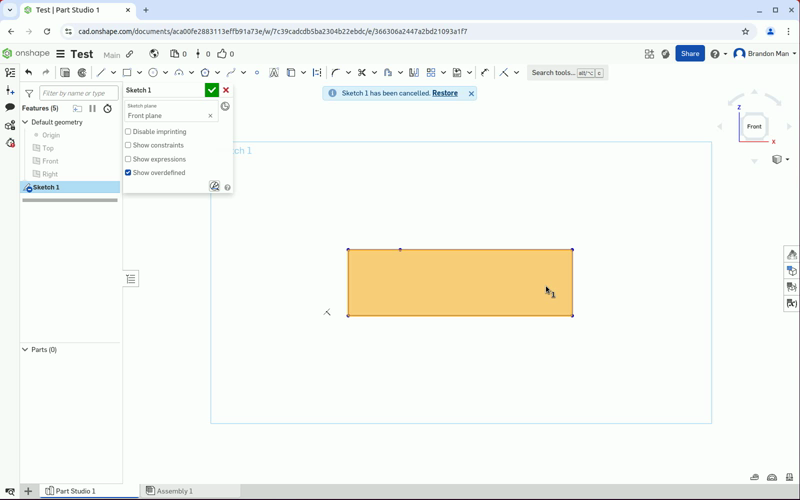
mouse_move(73, 352)
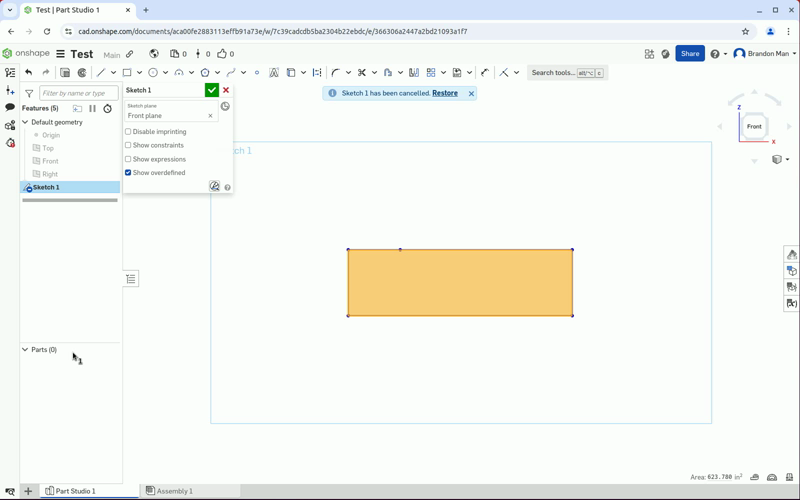
key(shift+y)
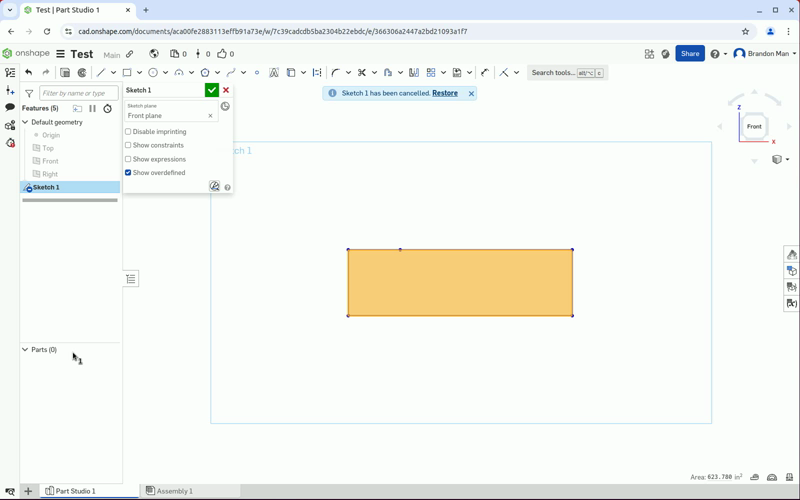
key(shift+e)
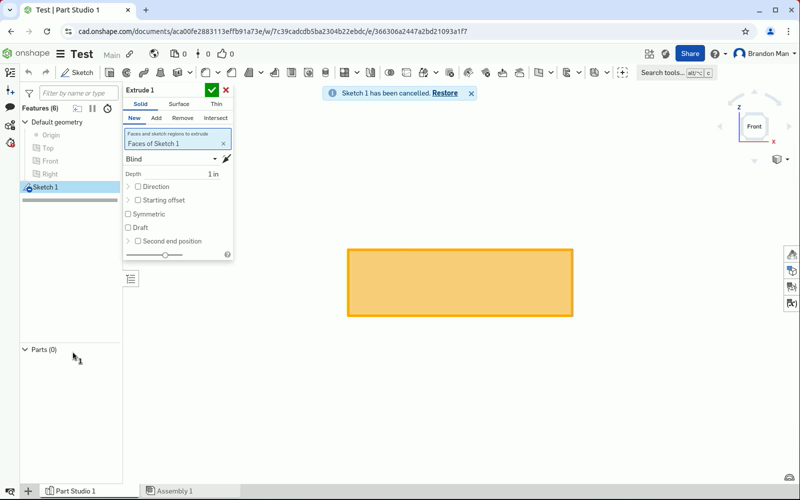
mouse_move(143, 106)
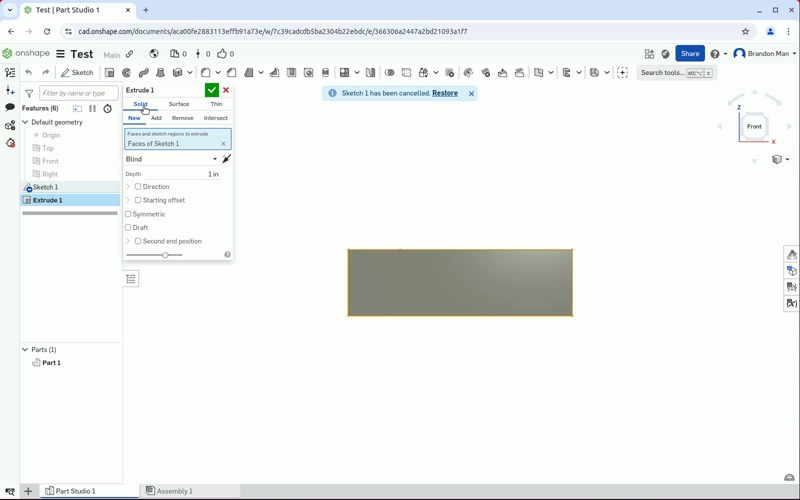
click(143, 106)
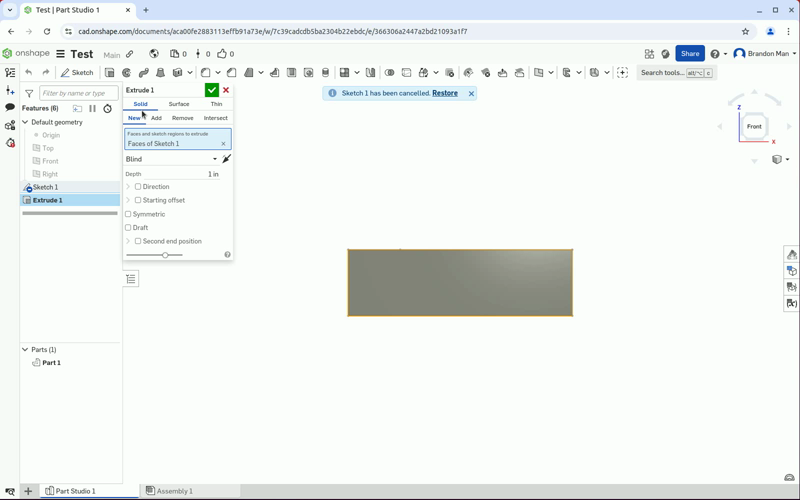
mouse_move(137, 120)
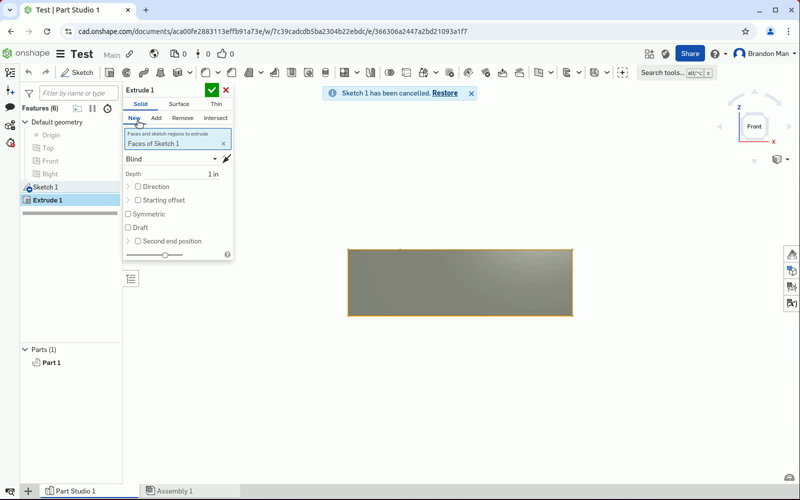
click(137, 120)
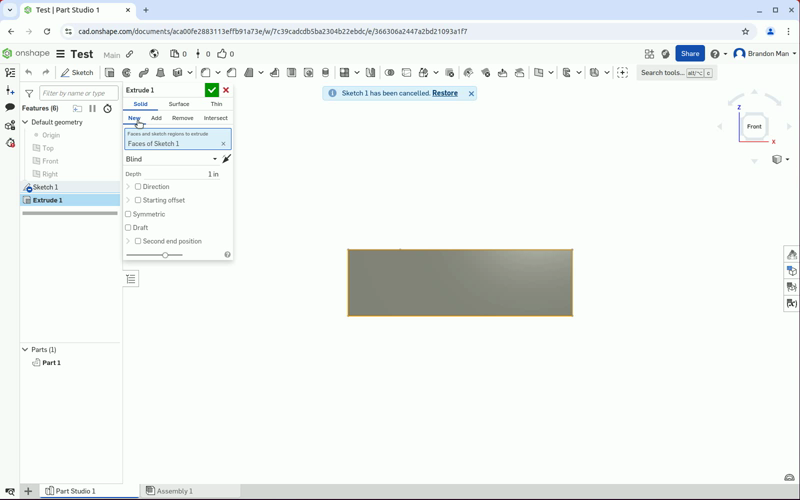
key(tab, 4)
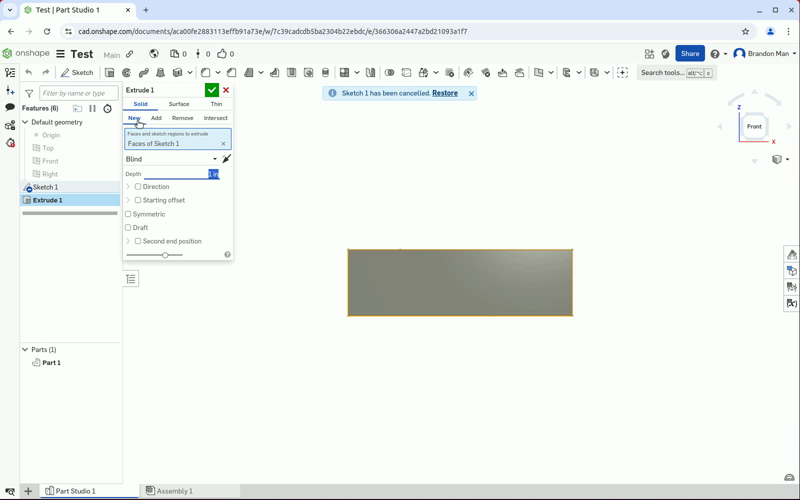
text(10.592)
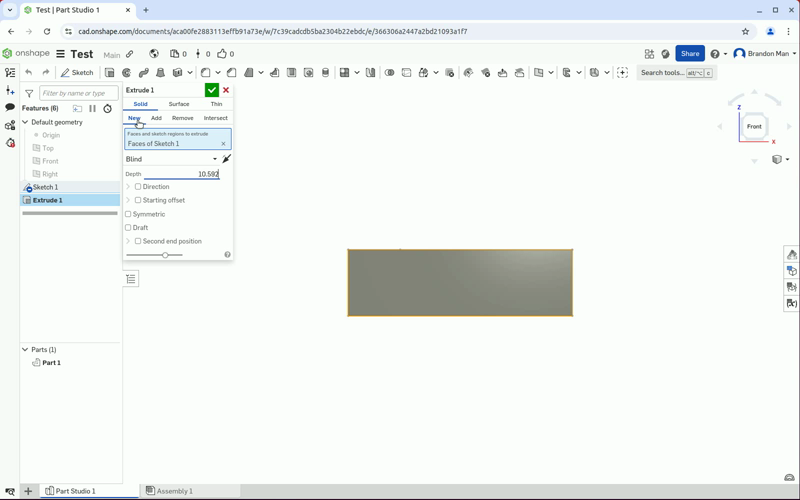
key(tab, 3)
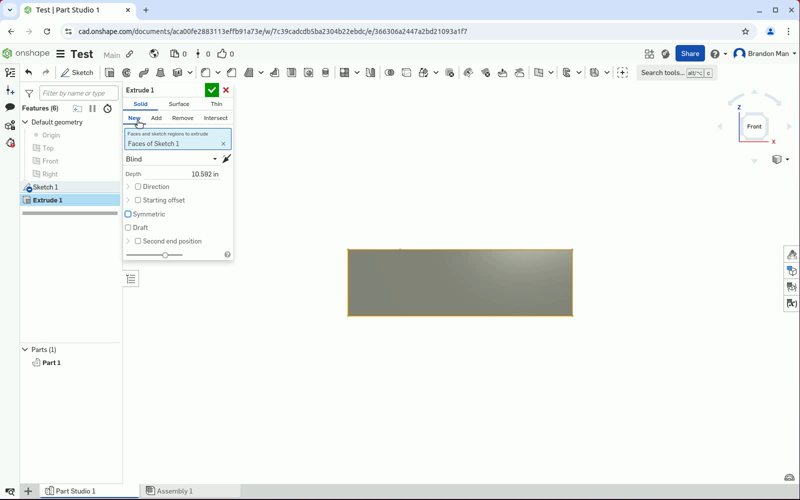
key(space)
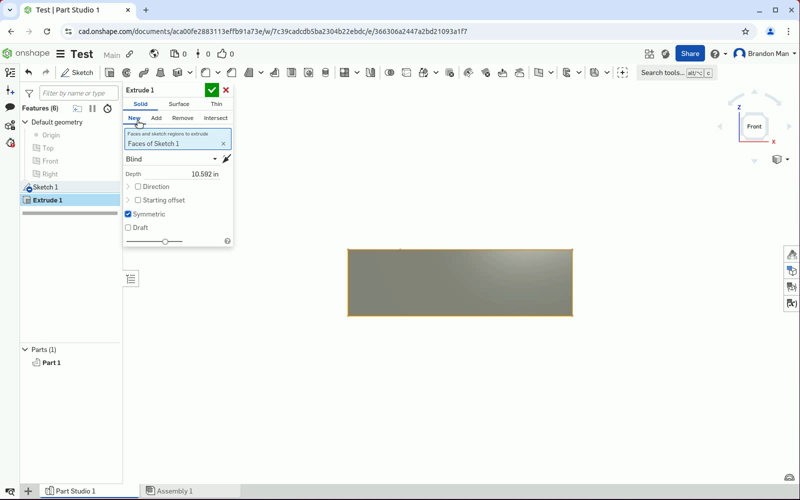
key(enter)
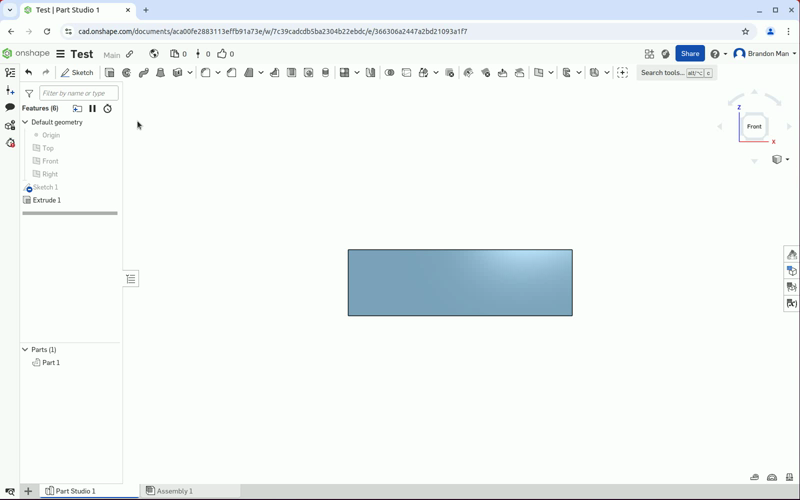
key(shift+h)
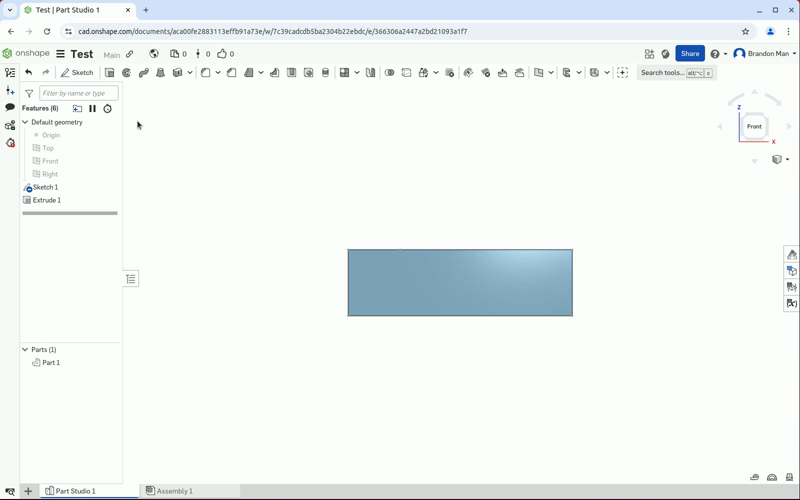
key(shift+h)
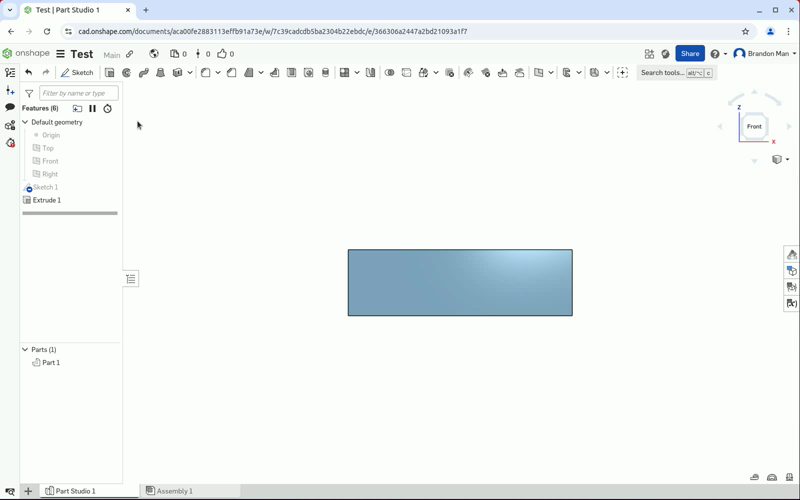
mouse_move(73, 189)
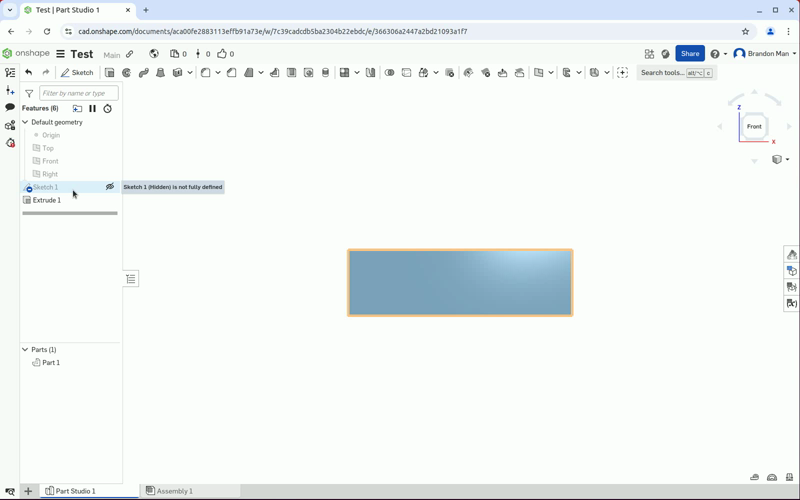
click(73, 189)
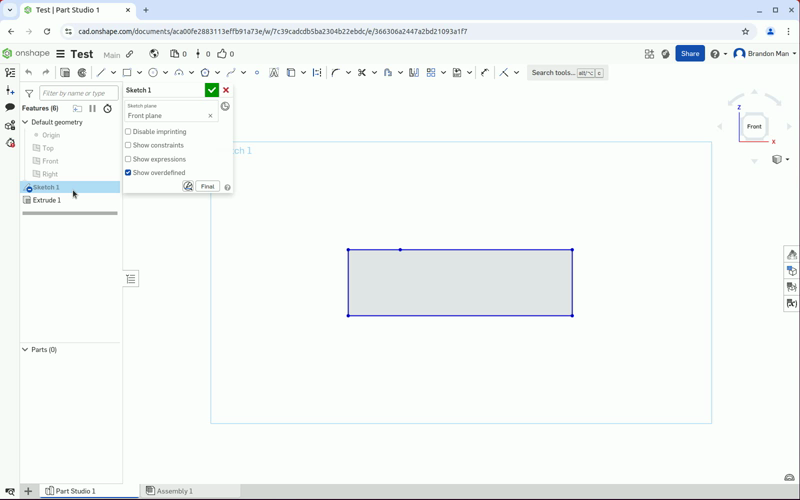
mouse_move(229, 92)
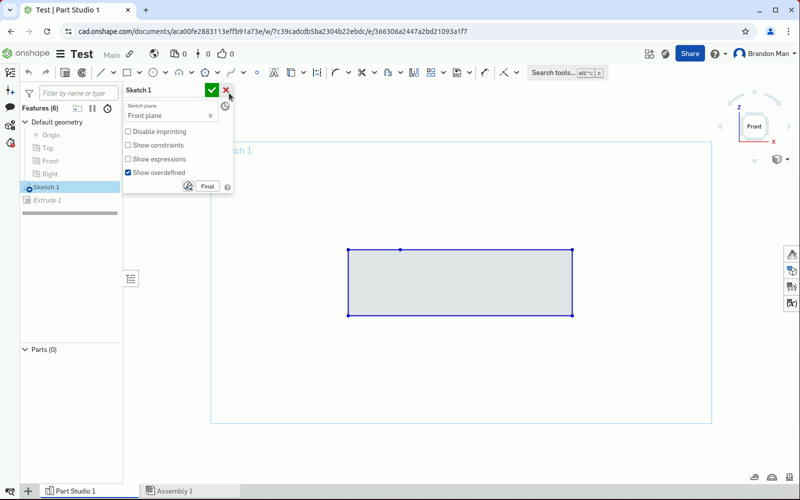
click(229, 92)
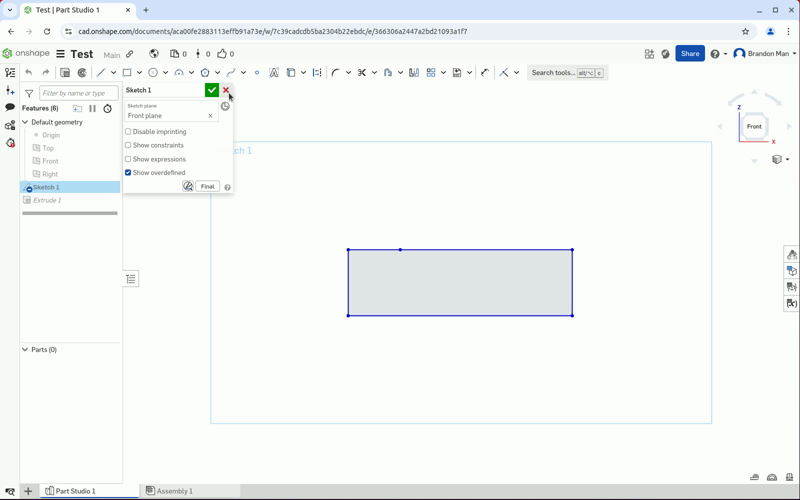
key(shift+s)
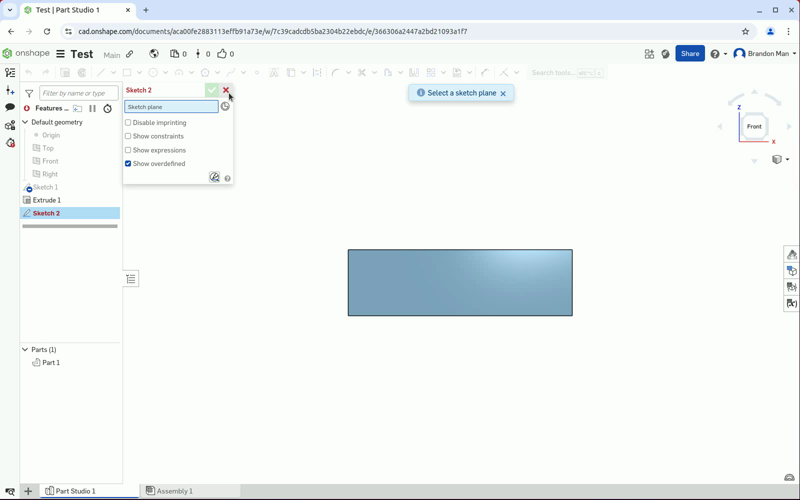
mouse_move(73, 163)
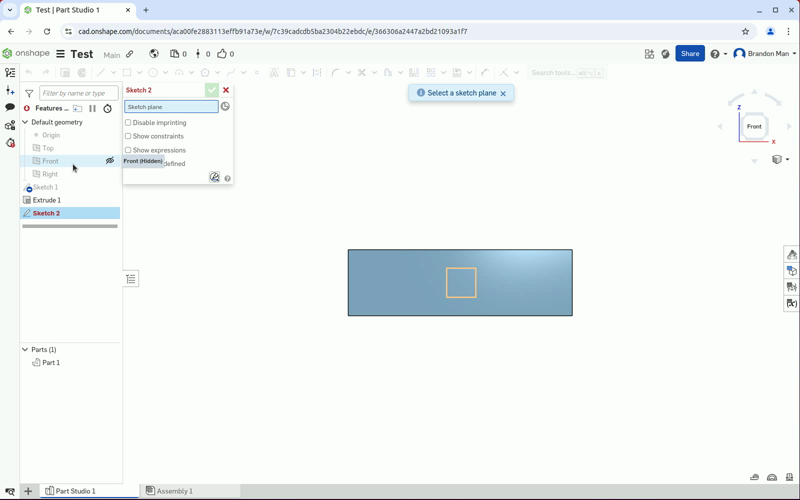
click(73, 163)
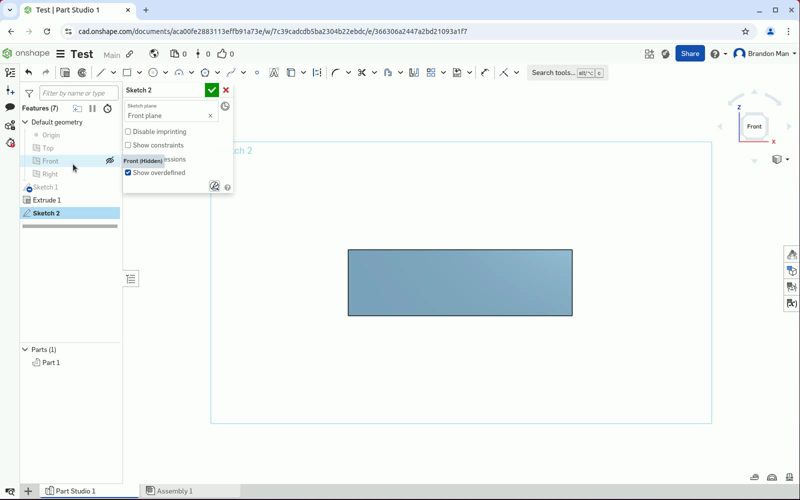
mouse_move(73, 352)
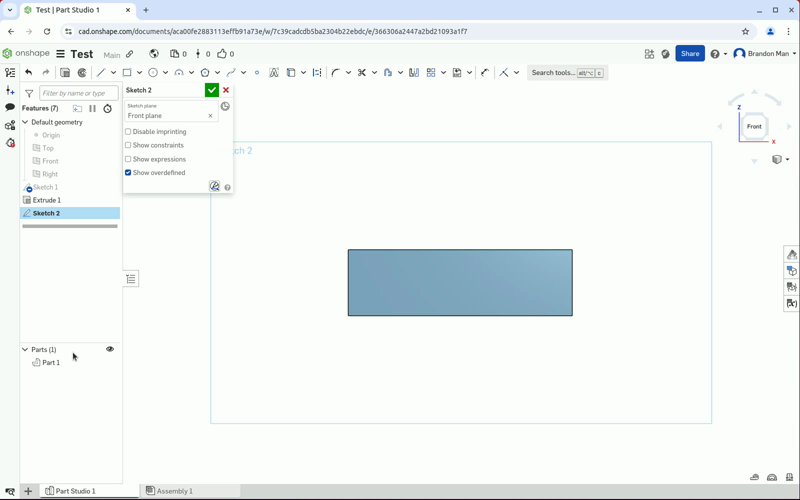
key(y)
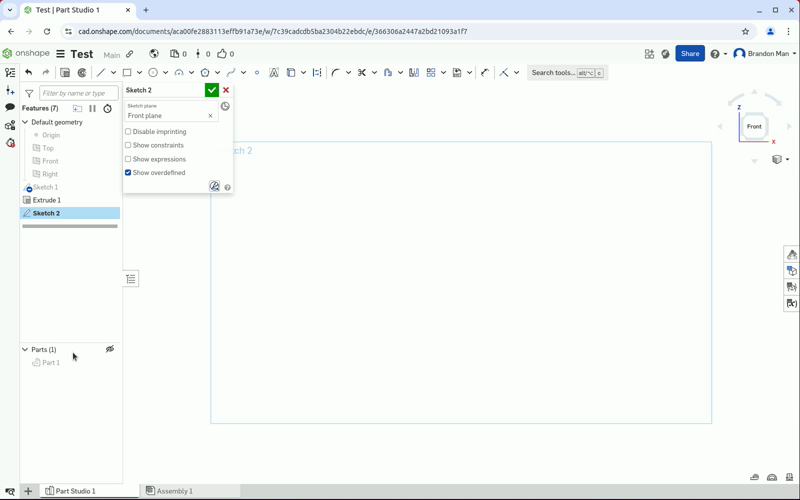
key(l)
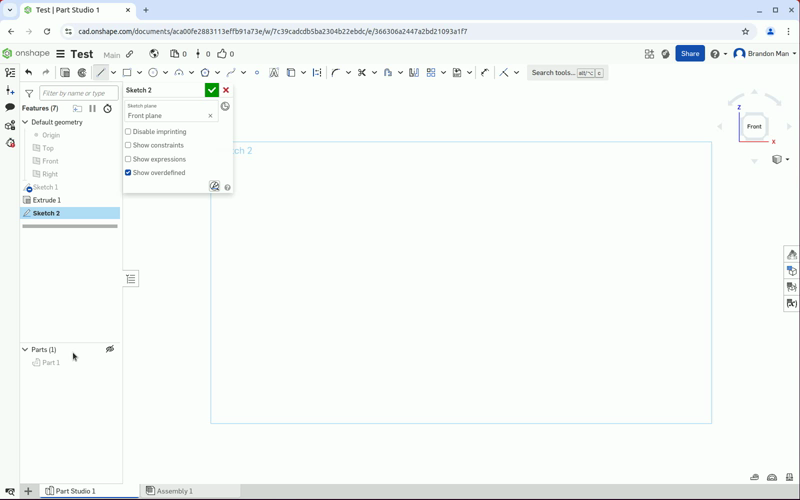
key_down(shift)
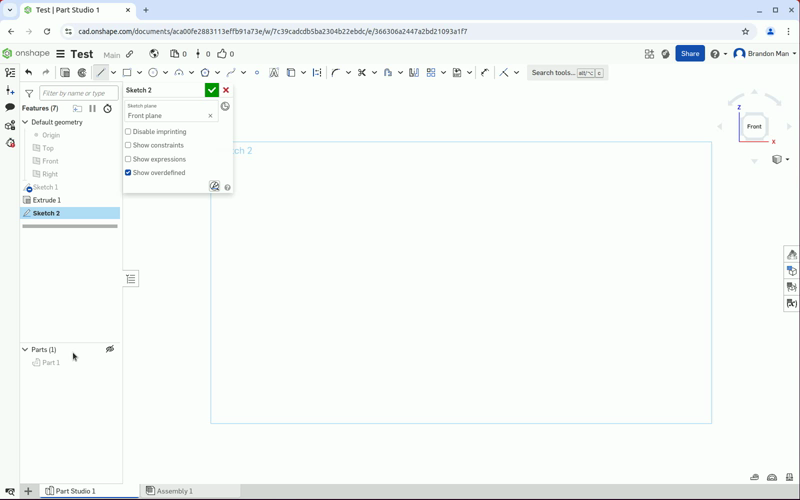
mouse_move(348, 250)
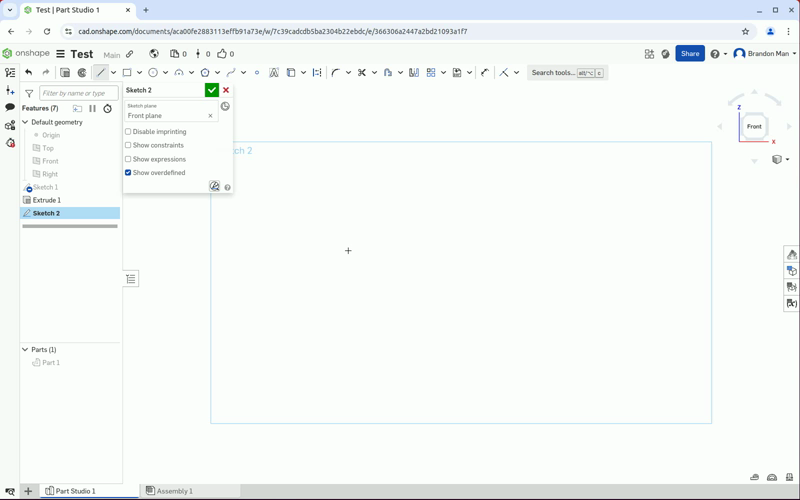
click(348, 250)
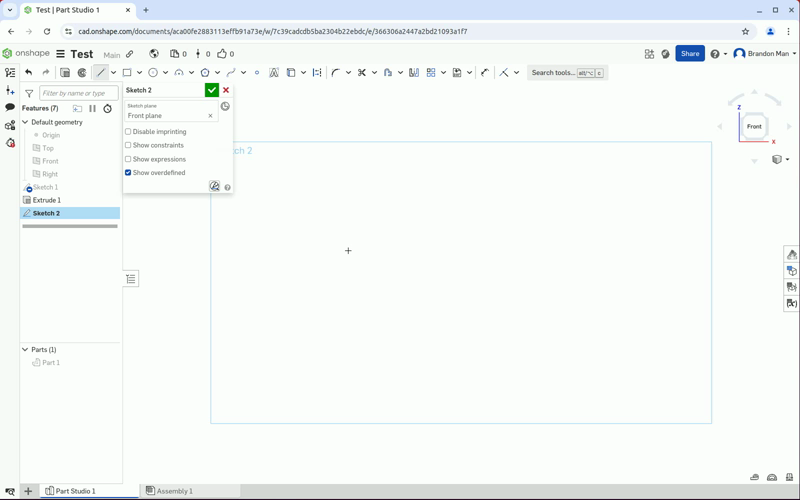
key_up(shift)
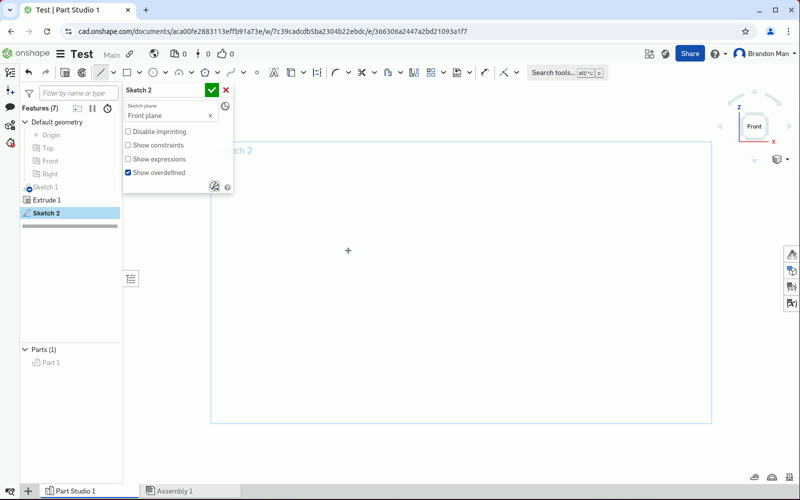
key_down(shift)
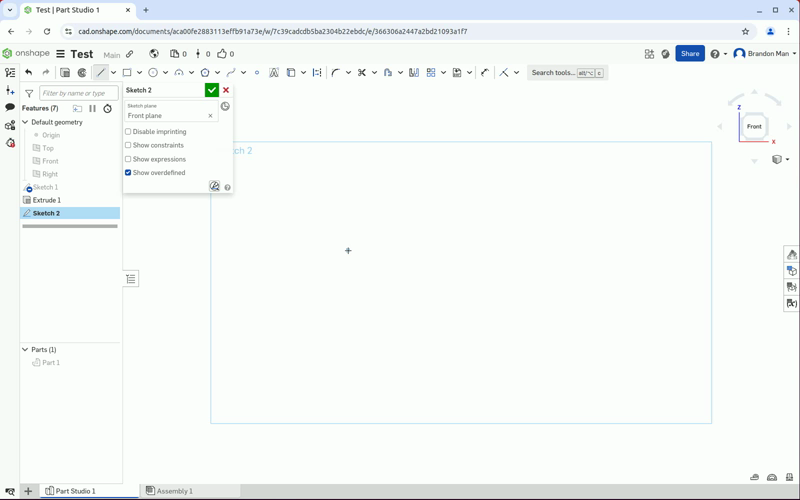
mouse_move(378, 250)
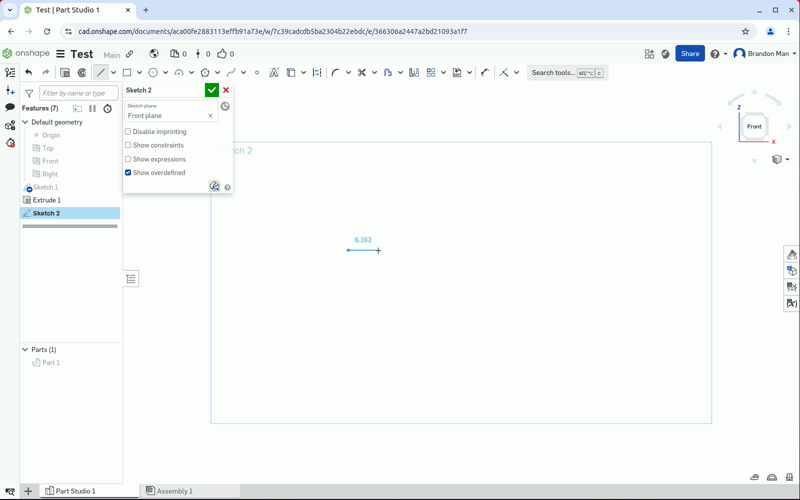
mouse_move(401, 250)
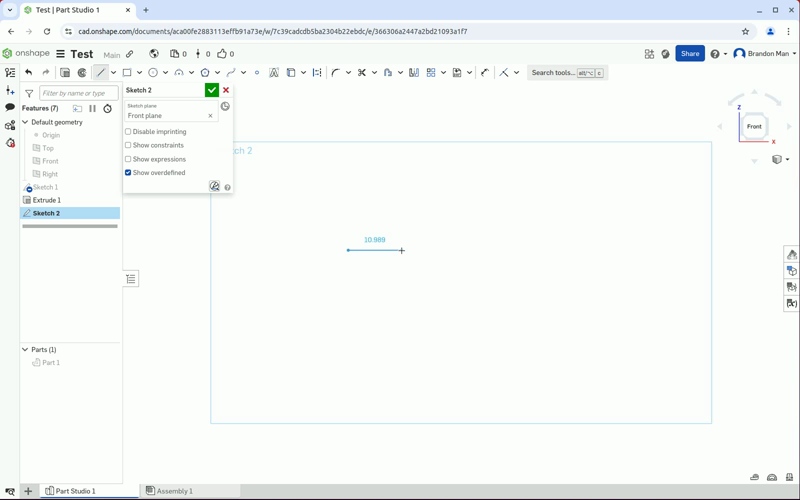
click(401, 250)
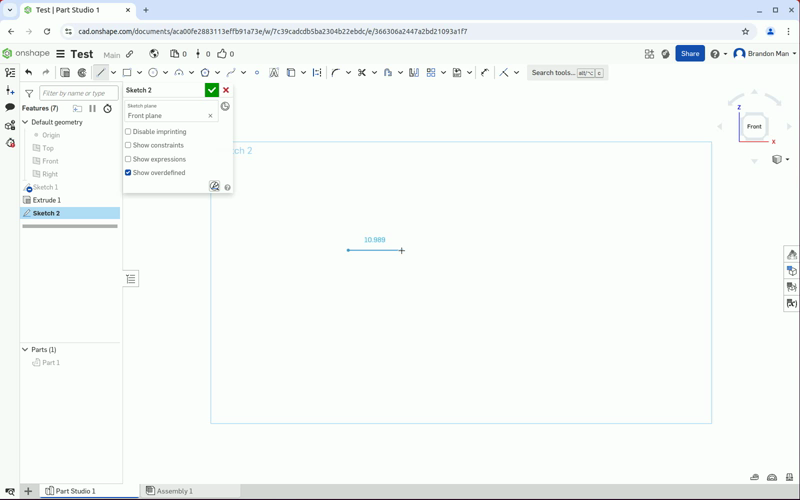
key_up(shift)
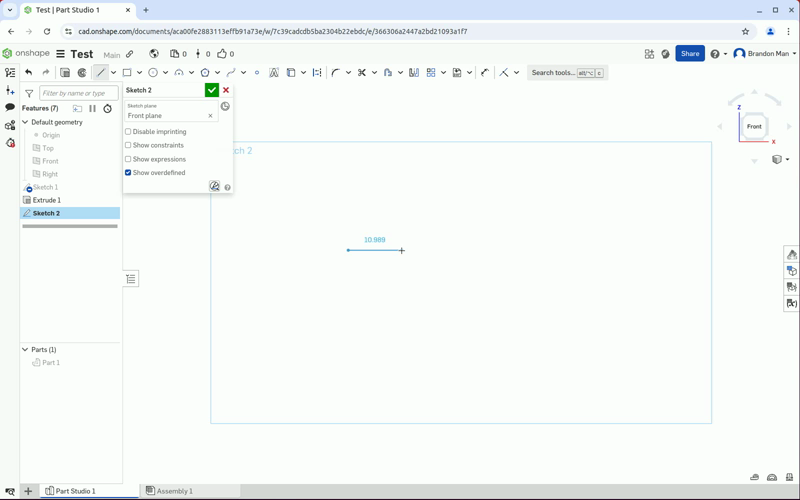
key_down(shift)
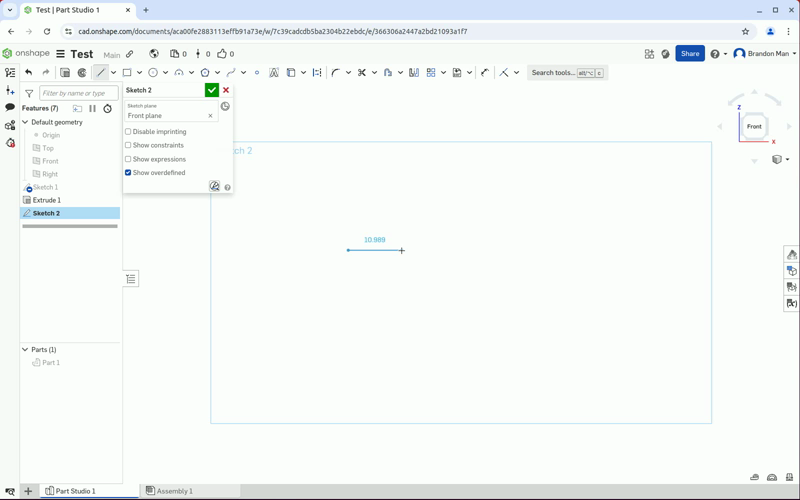
mouse_move(431, 250)
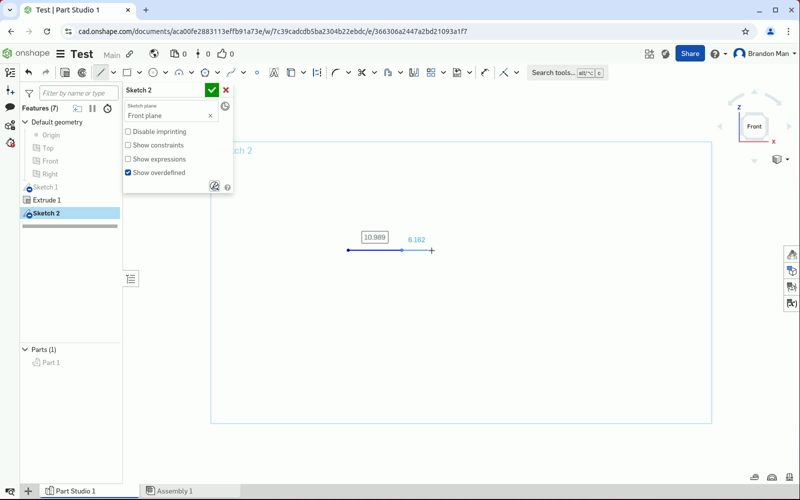
mouse_move(401, 206)
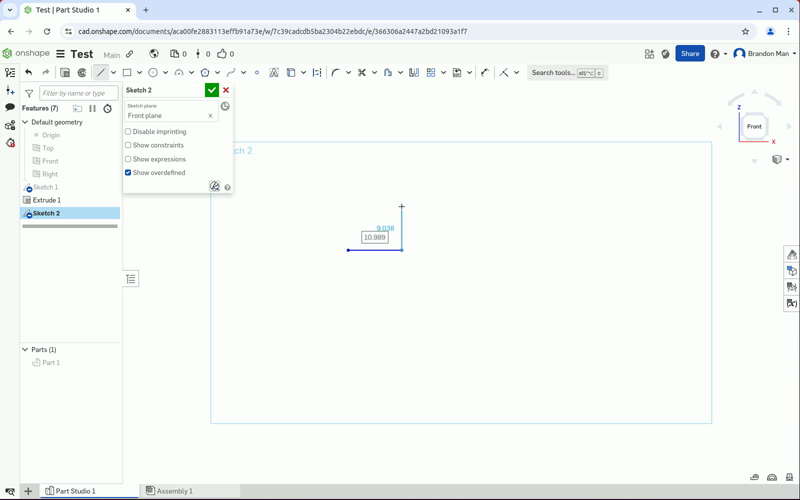
click(401, 206)
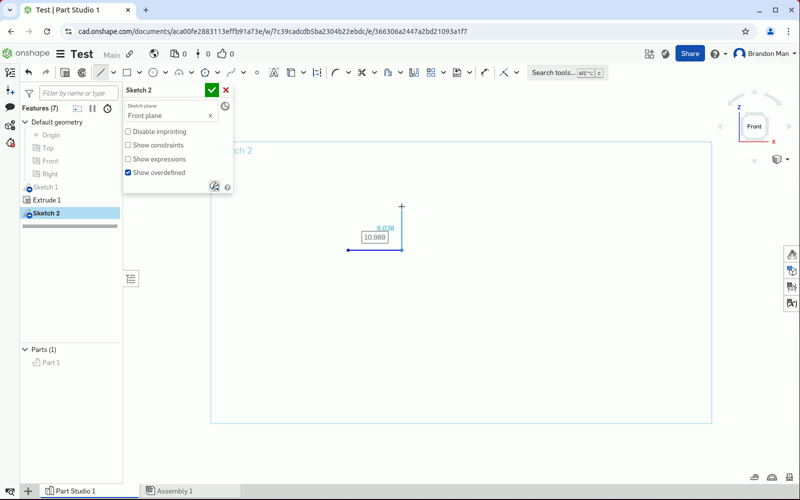
key_up(shift)
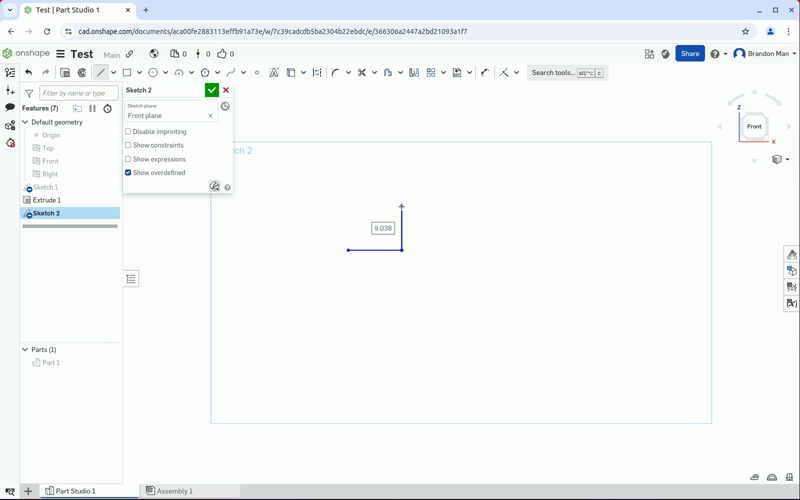
key_down(shift)
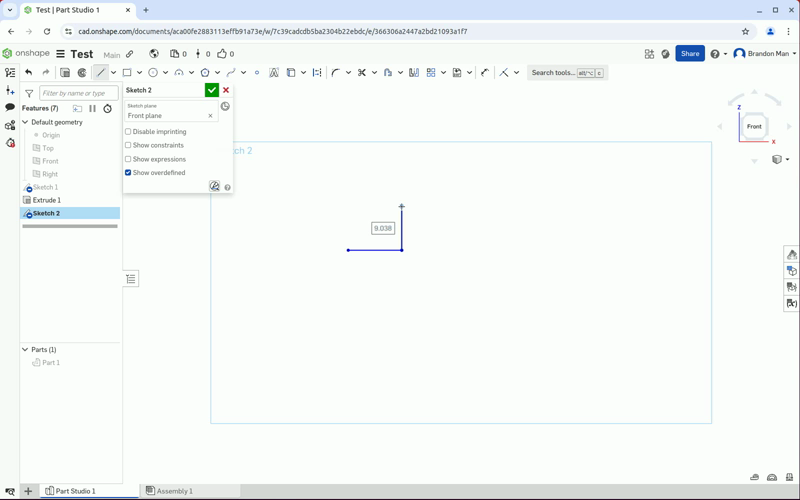
mouse_move(431, 206)
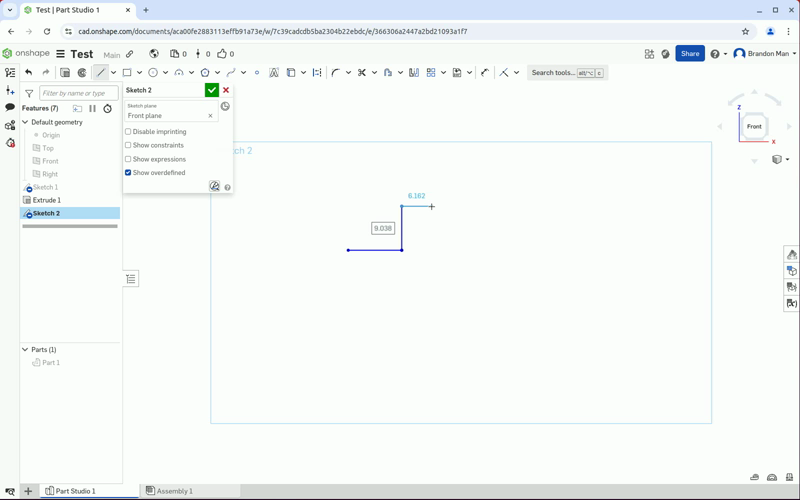
mouse_move(348, 206)
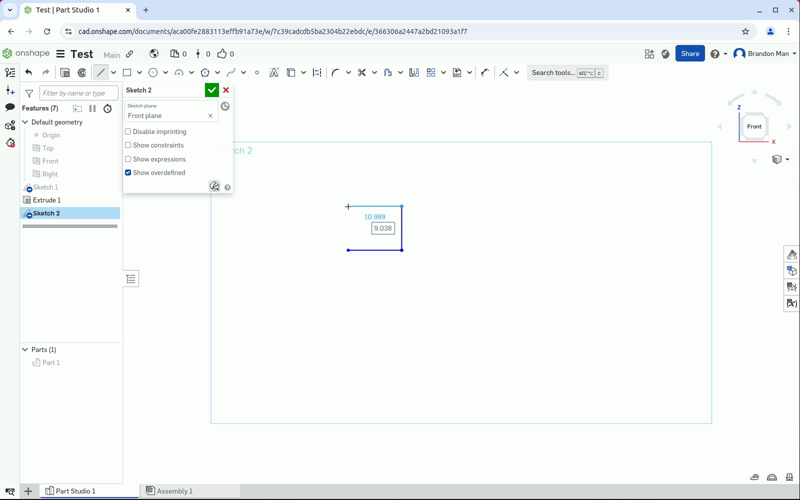
click(348, 206)
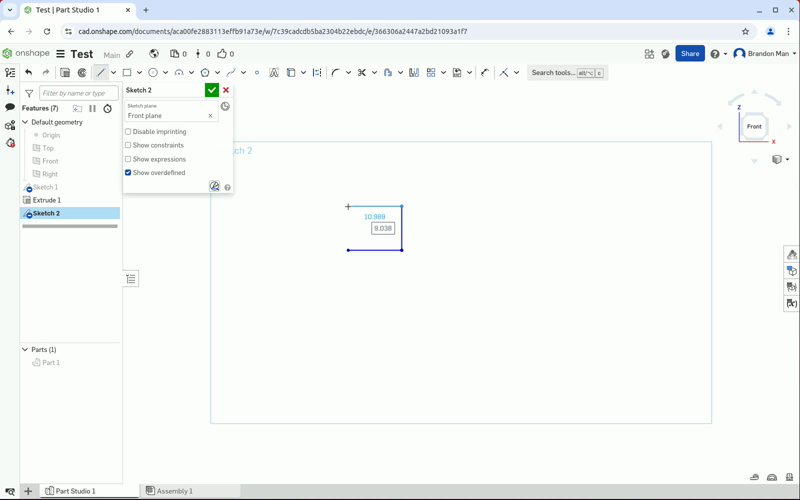
key_up(shift)
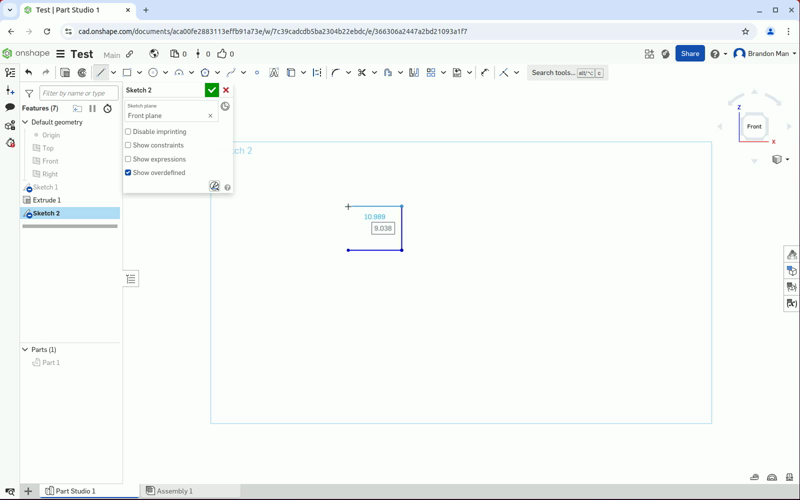
mouse_move(378, 206)
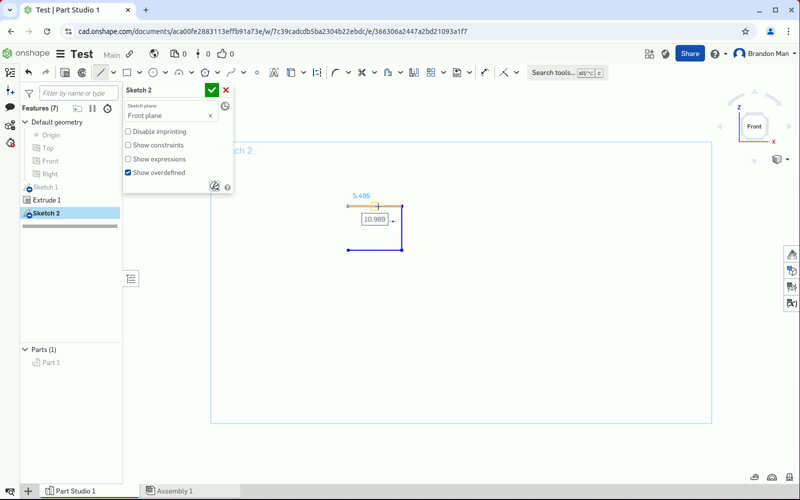
key_down(shift)
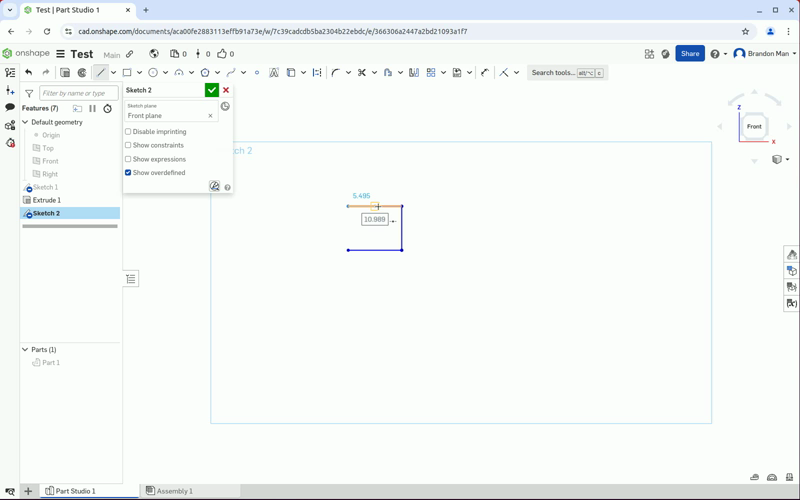
mouse_move(348, 250)
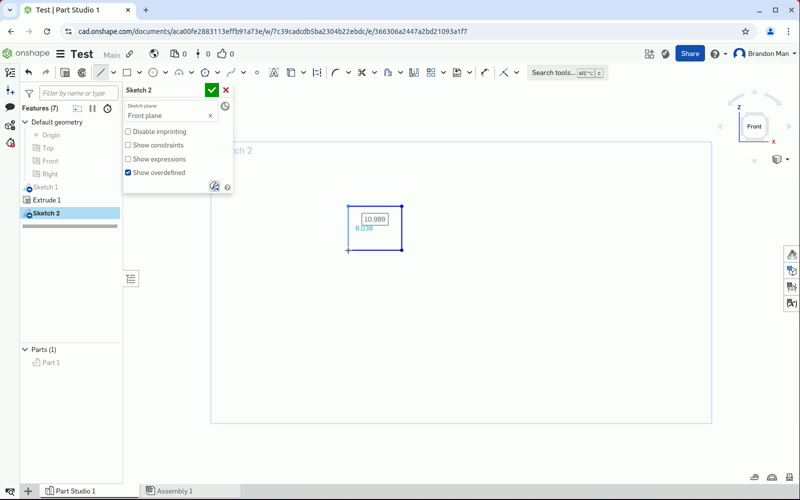
key_up(shift)
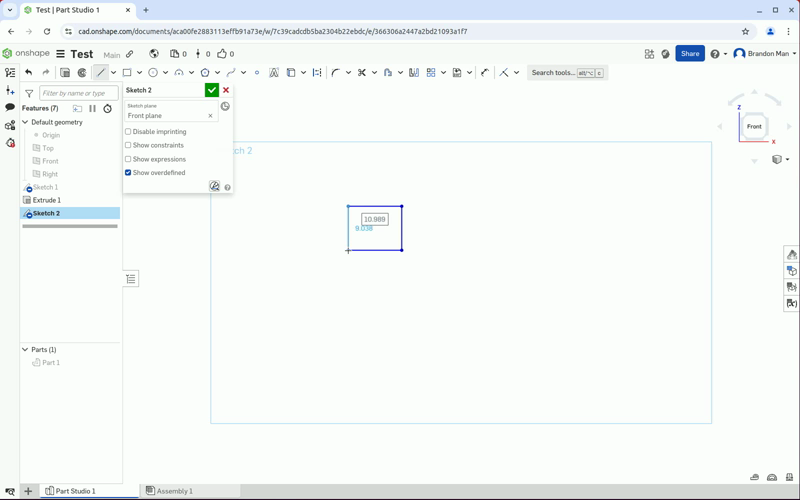
click(348, 250)
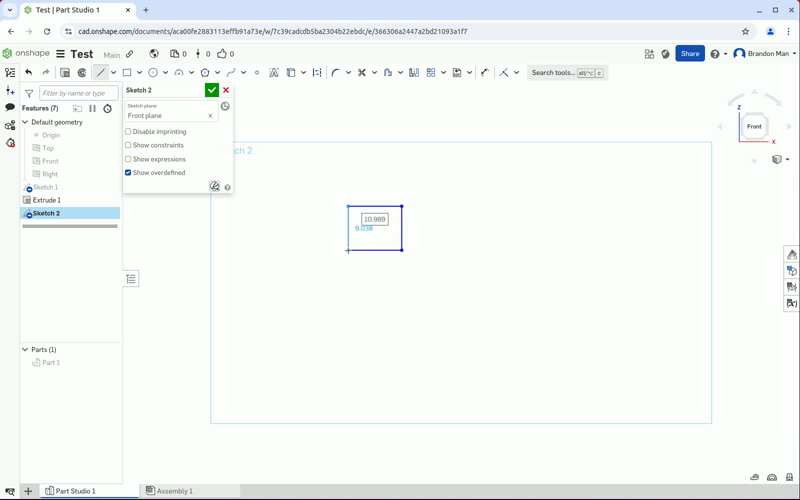
key(esc)
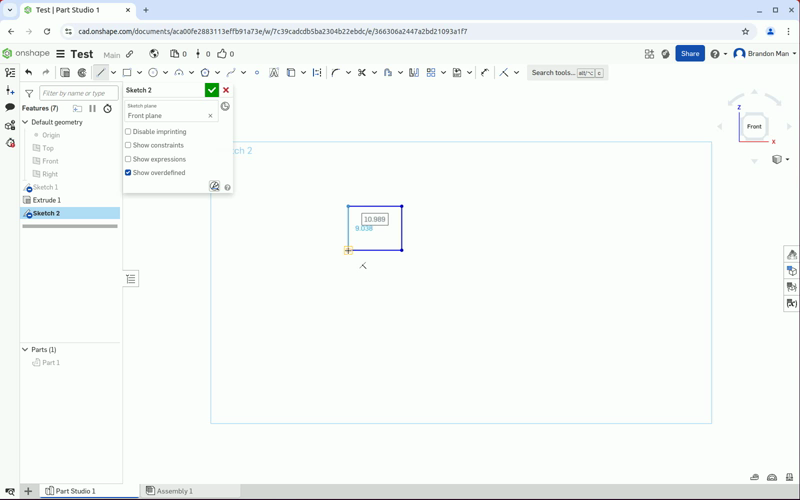
mouse_move(372, 228)
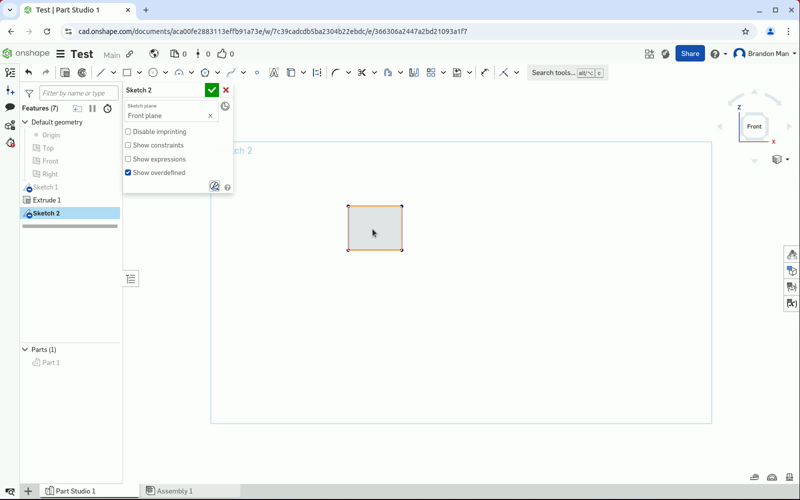
click(372, 228)
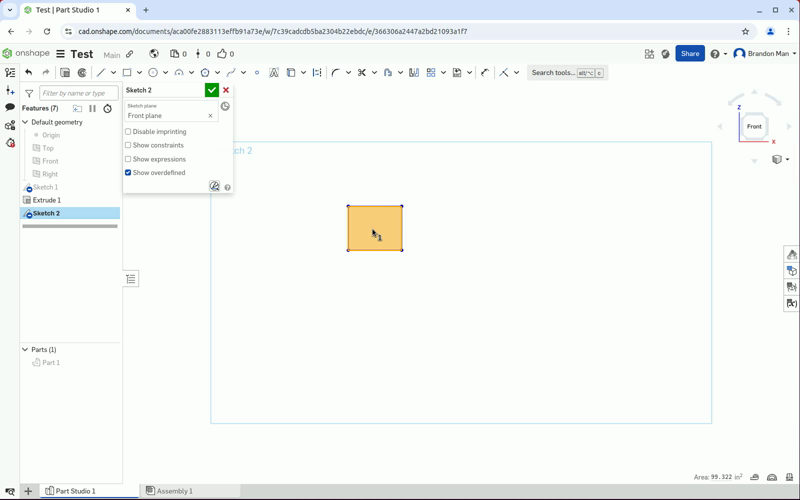
mouse_move(73, 352)
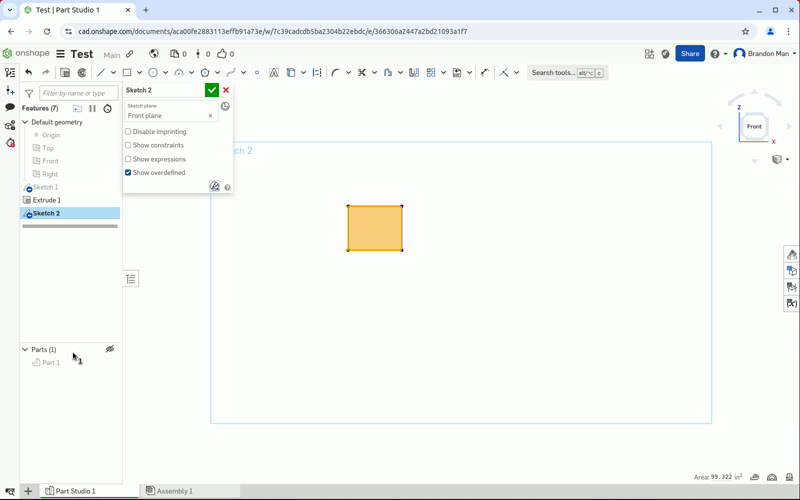
key(shift+y)
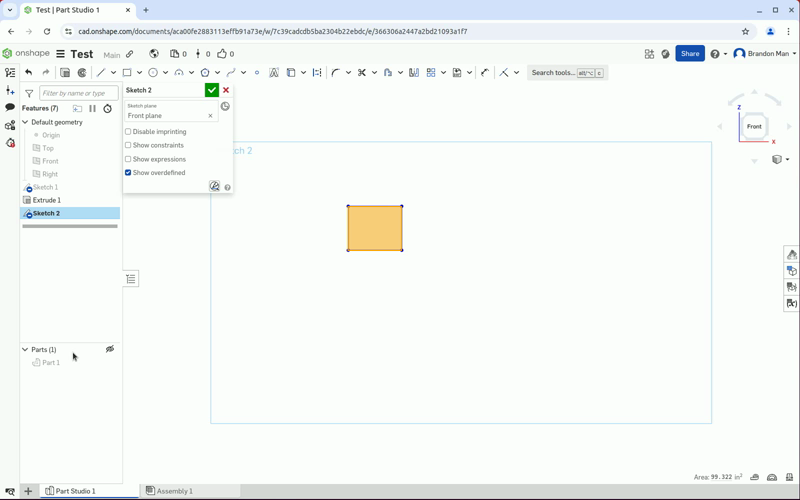
key(shift+e)
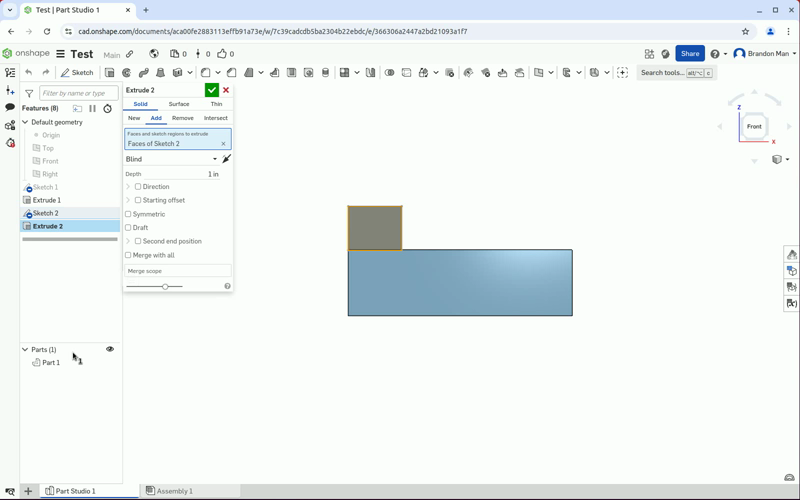
mouse_move(143, 106)
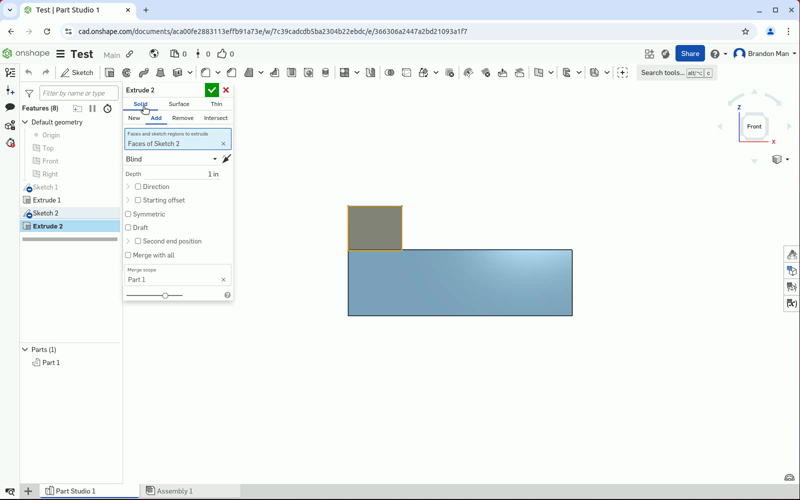
click(143, 106)
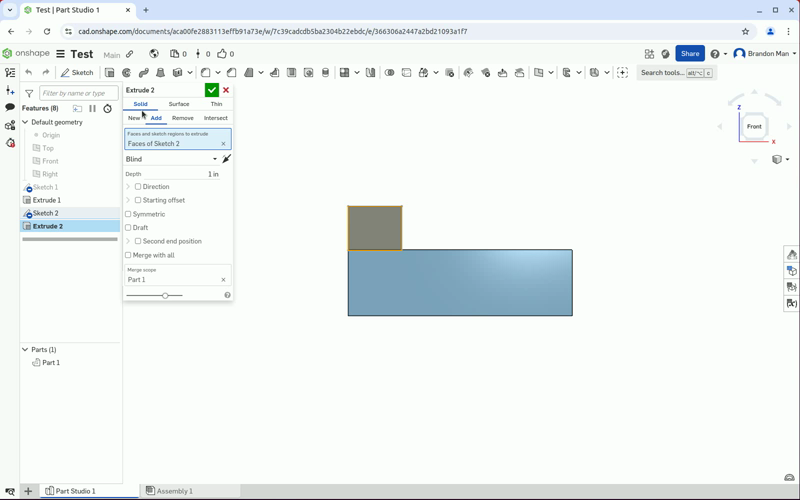
mouse_move(137, 120)
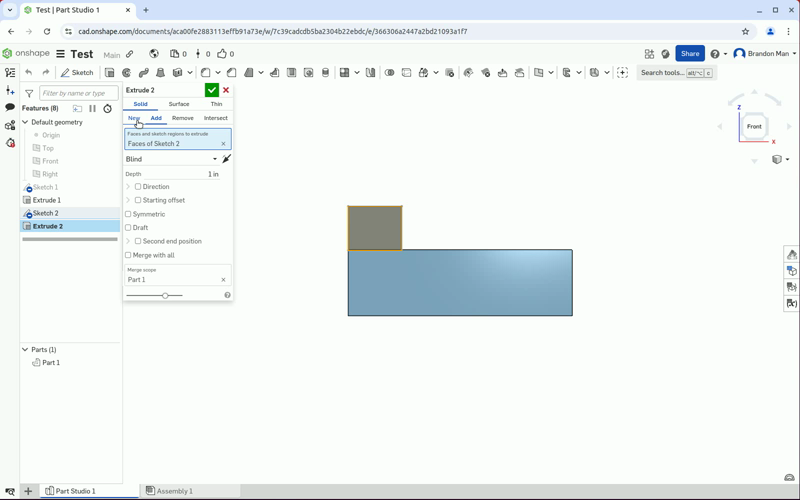
click(137, 120)
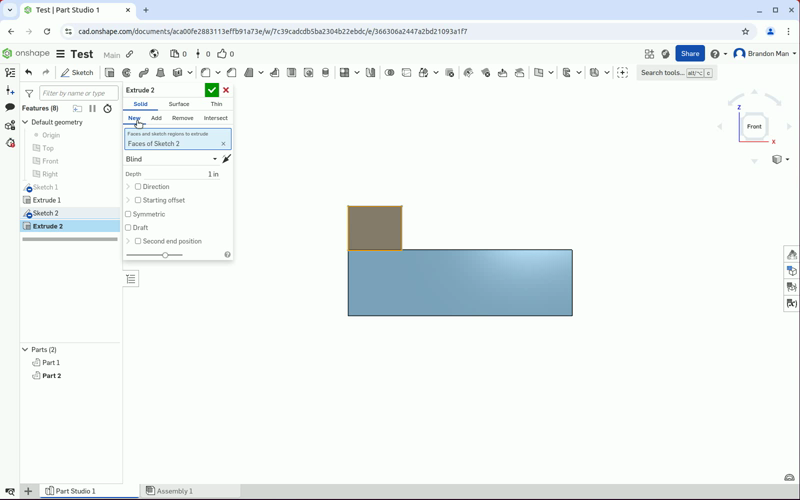
key(tab, 4)
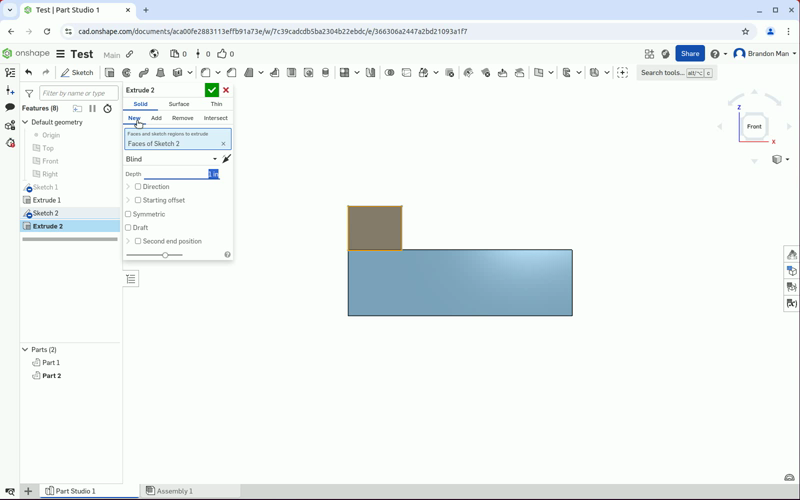
text(10.592)
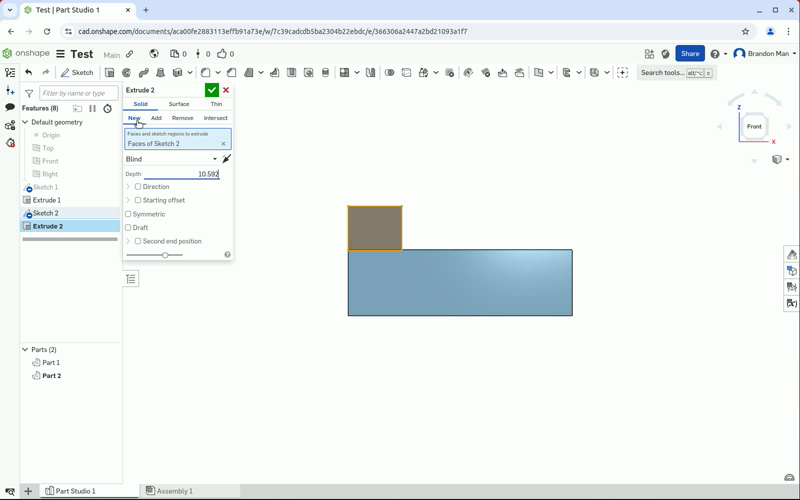
key(tab, 3)
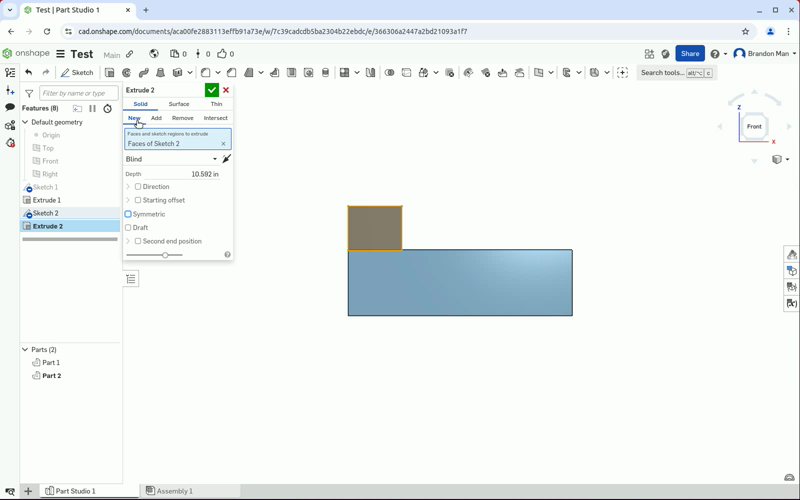
key(space)
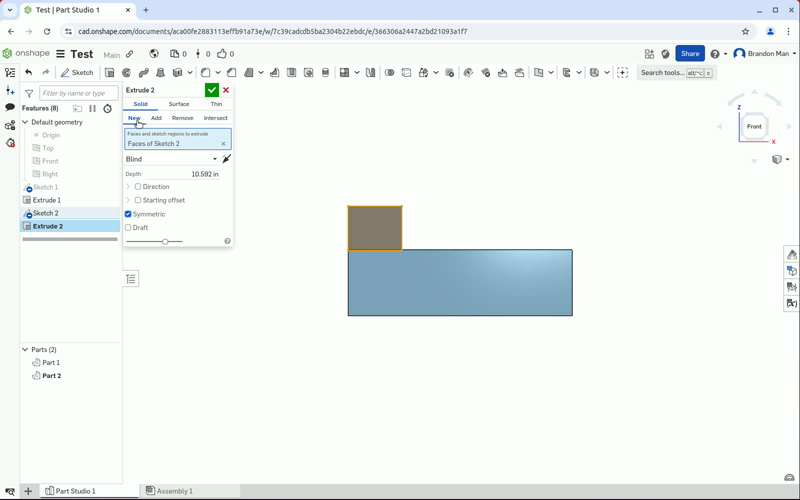
key(enter)
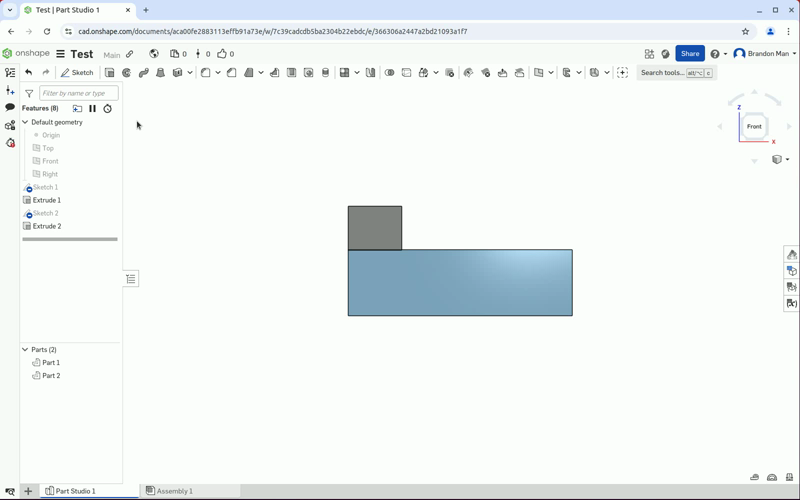
key(shift+h)
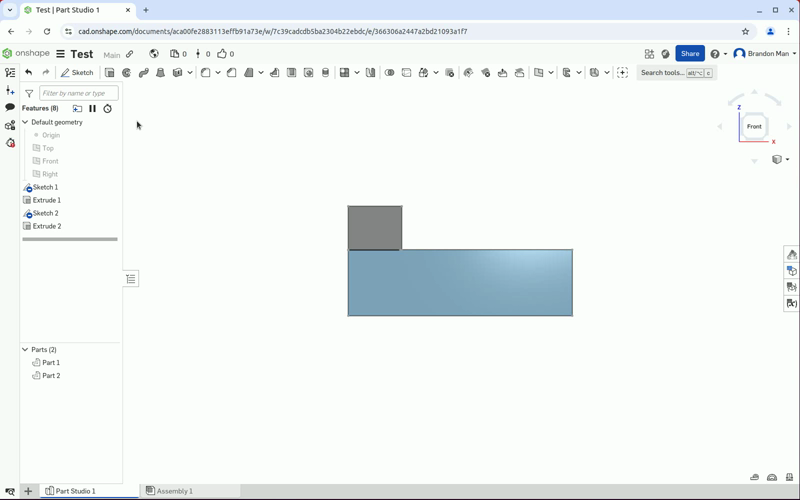
key(shift+h)
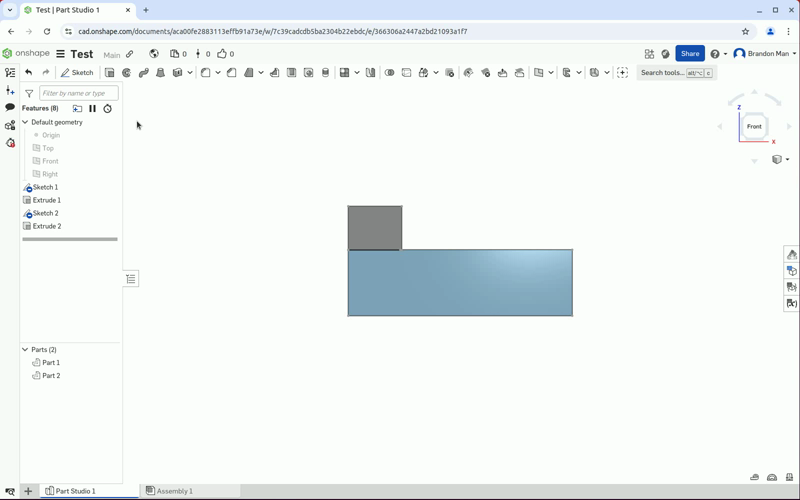
key(shift+7)
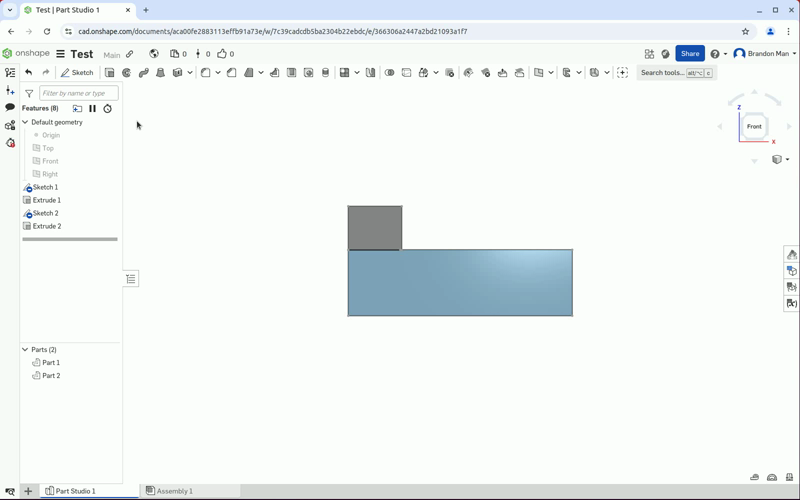
key(left, 2)
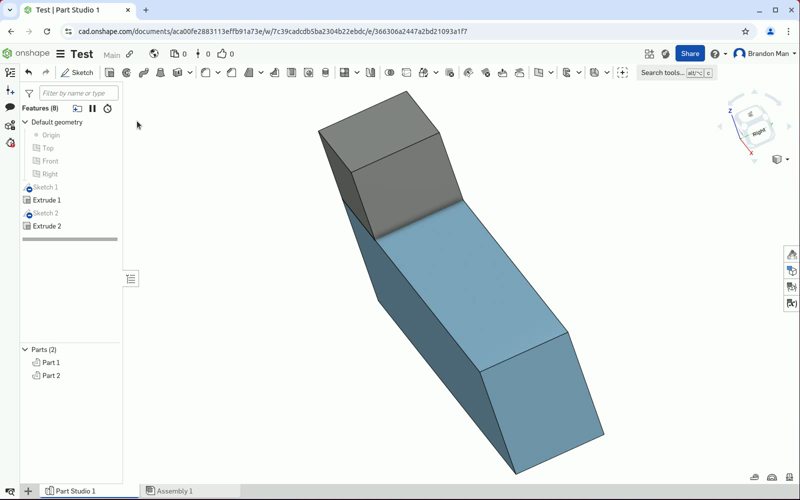
key(down, 2)
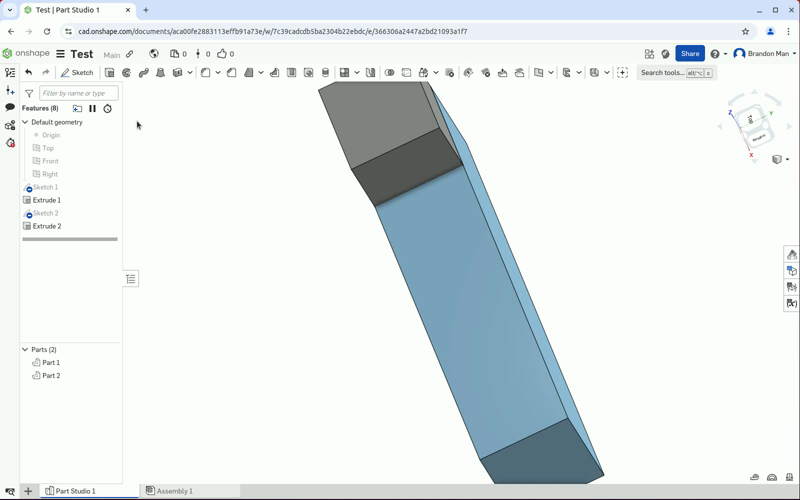
key(up, 2)
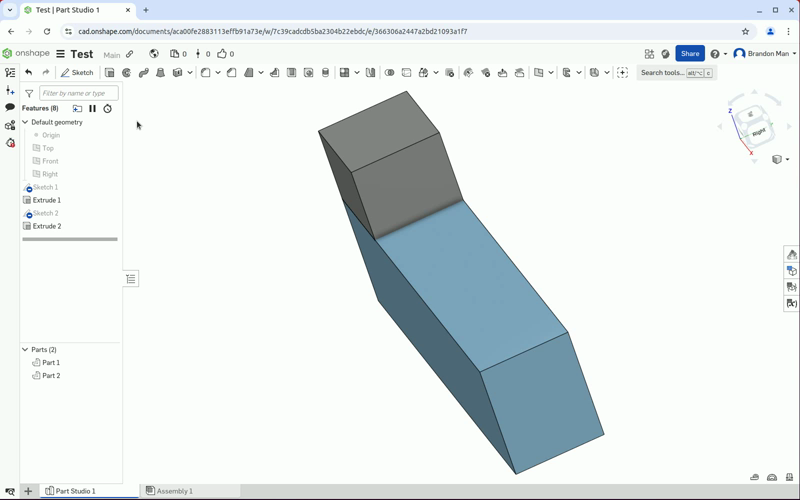
key(right, 2)
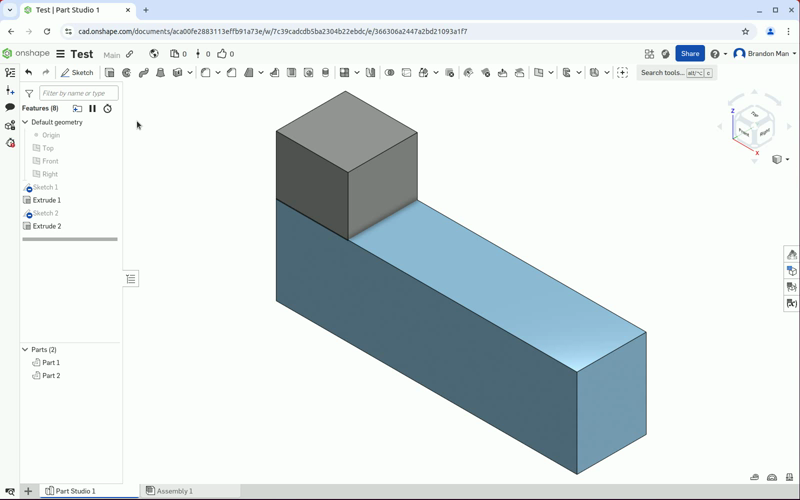
mouse_move(73, 189)
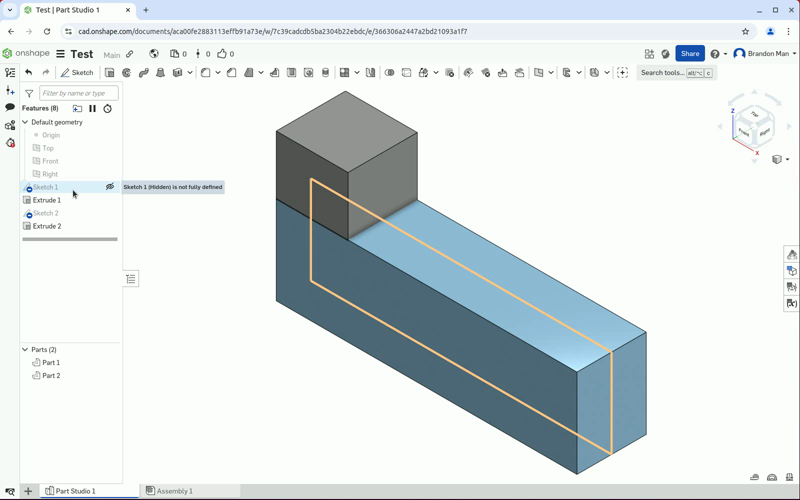
click(73, 189)